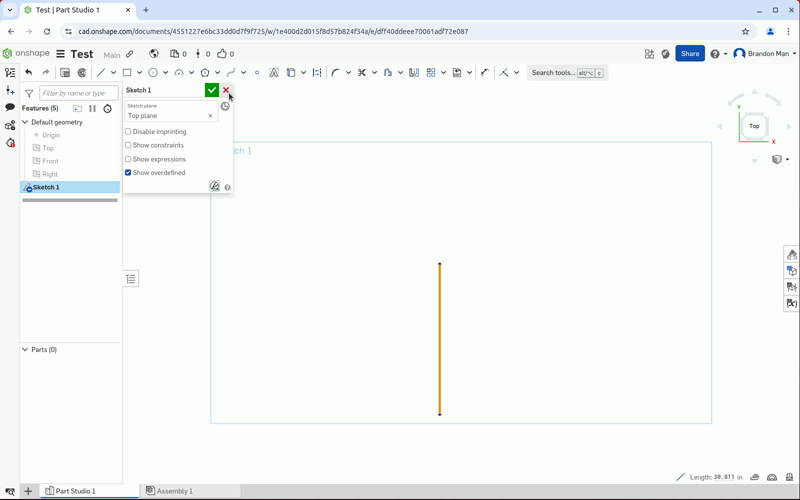
key(shift+h)
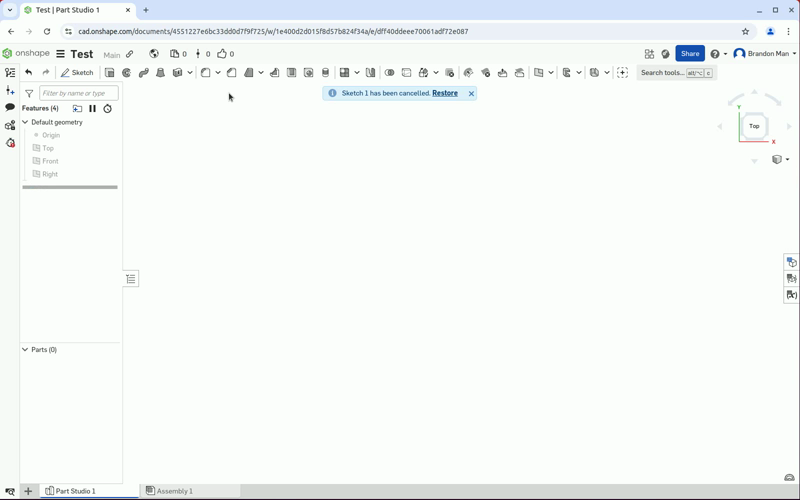
mouse_move(73, 352)
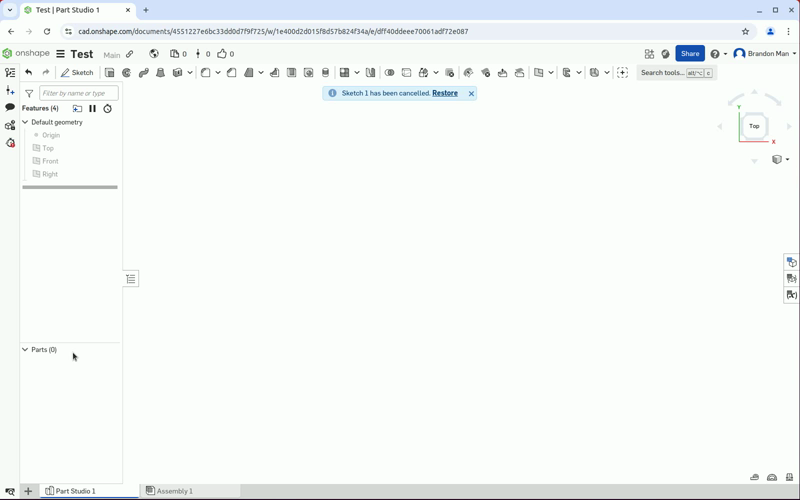
key(y)
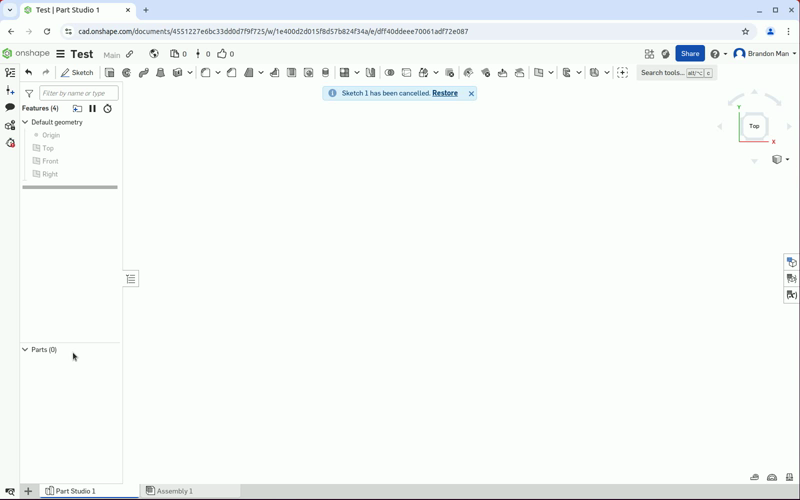
key(shift+p)
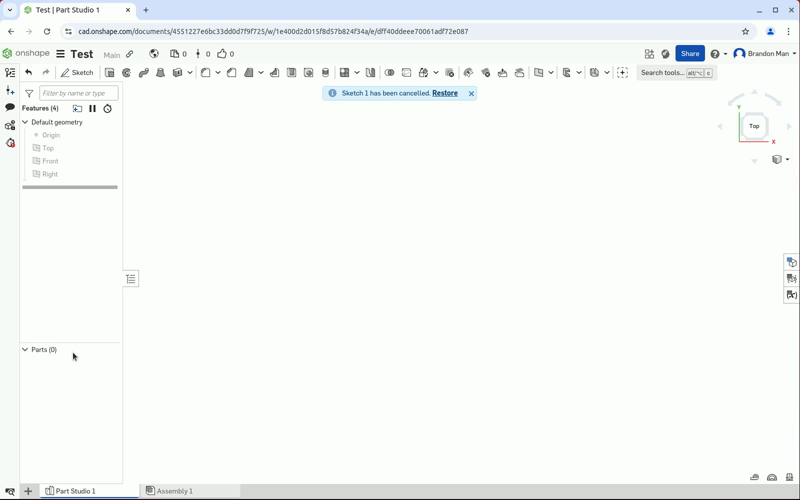
key(space)
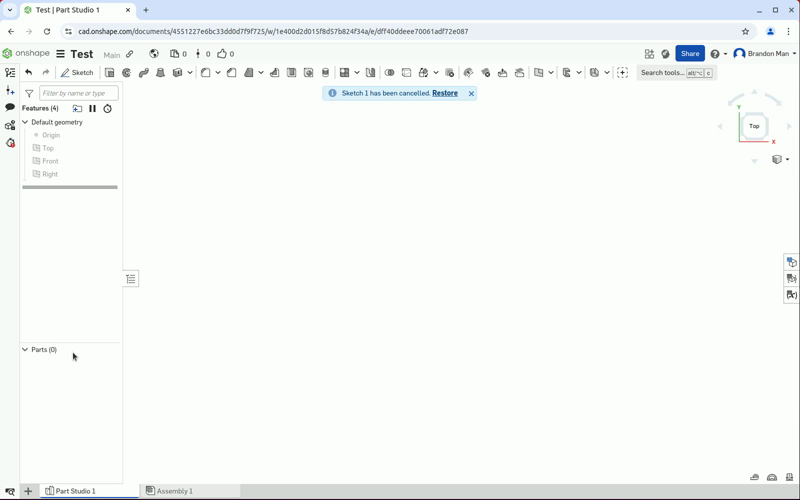
key_down(shift)
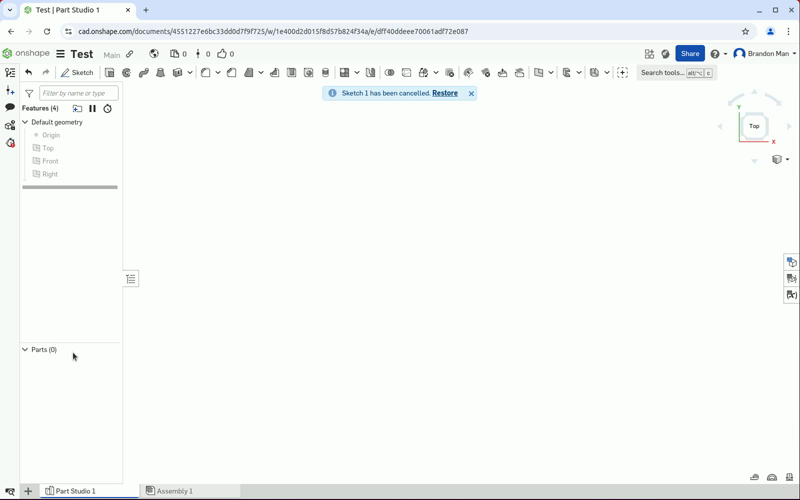
key(up)
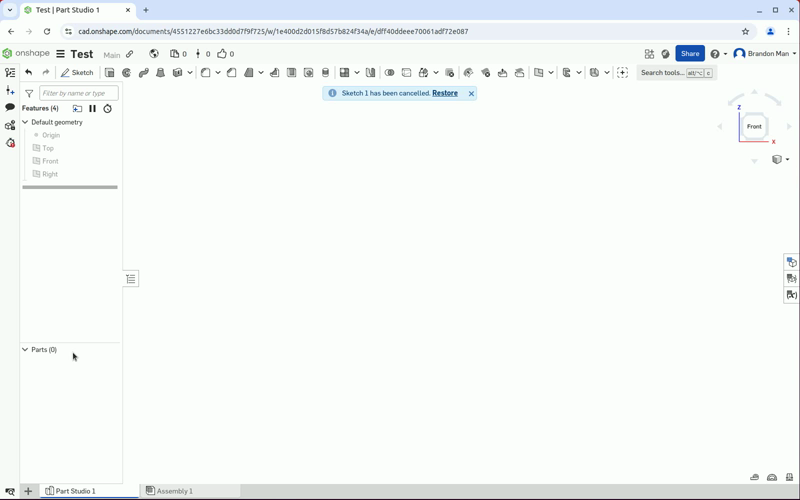
key_up(shift)
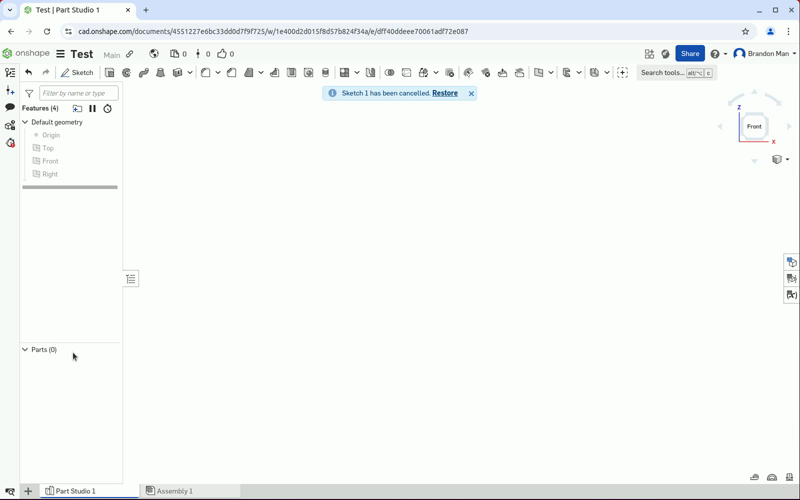
mouse_move(73, 352)
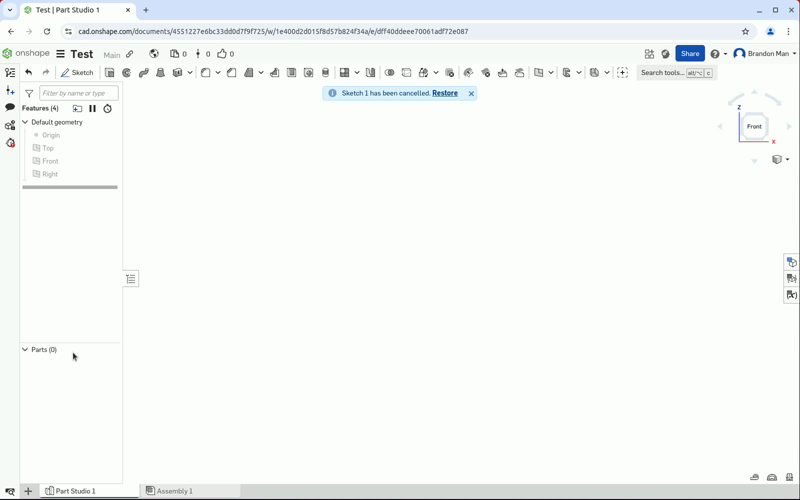
key(shift+y)
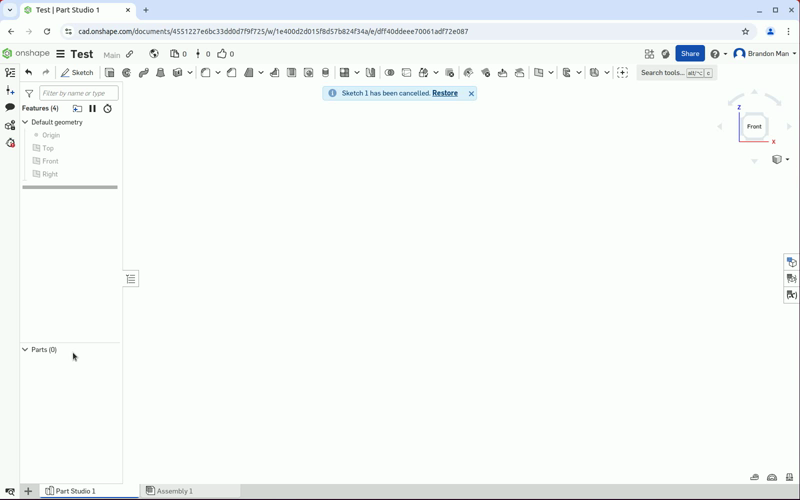
key(shift+s)
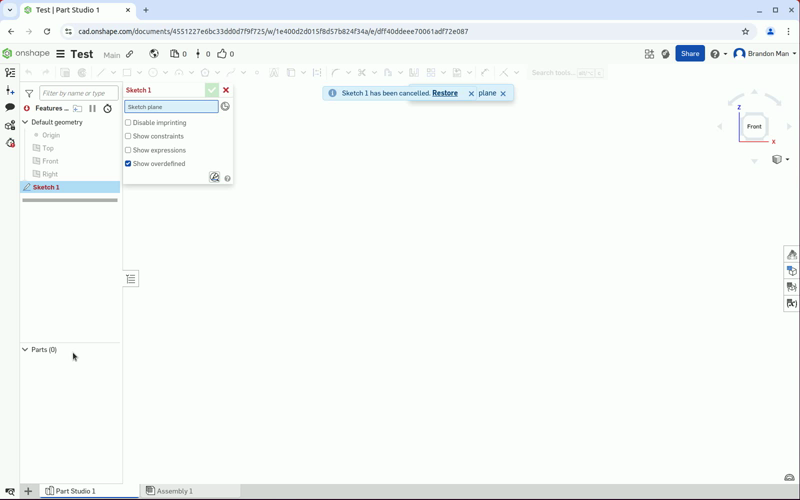
mouse_move(73, 163)
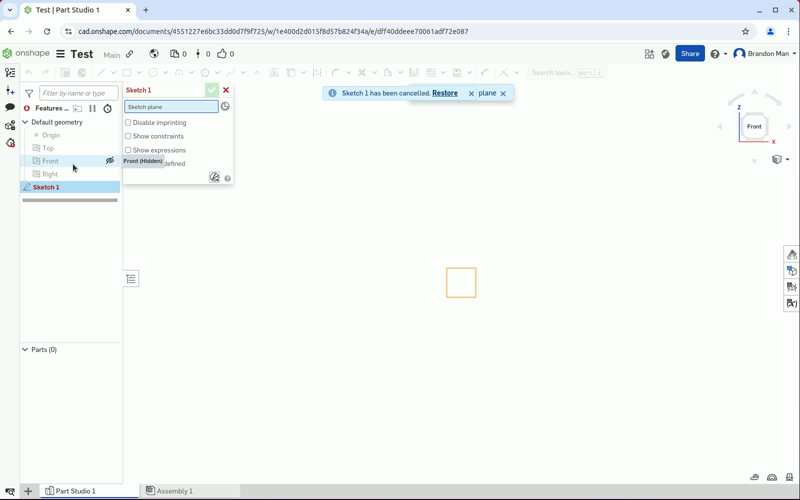
click(73, 163)
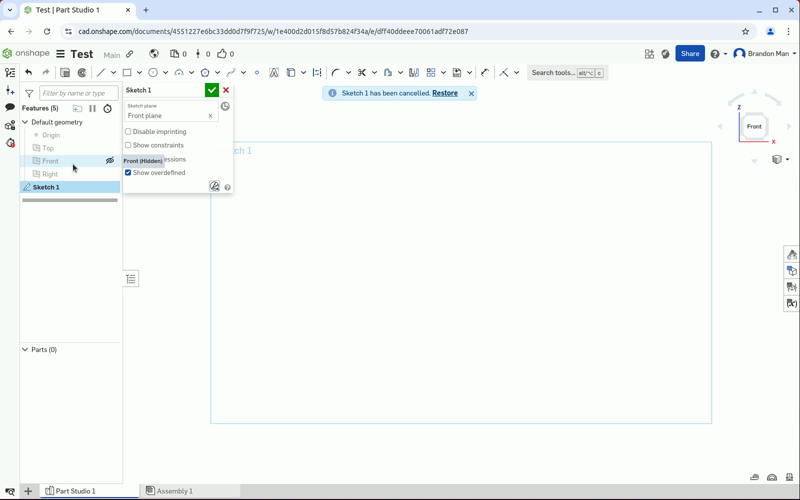
mouse_move(73, 352)
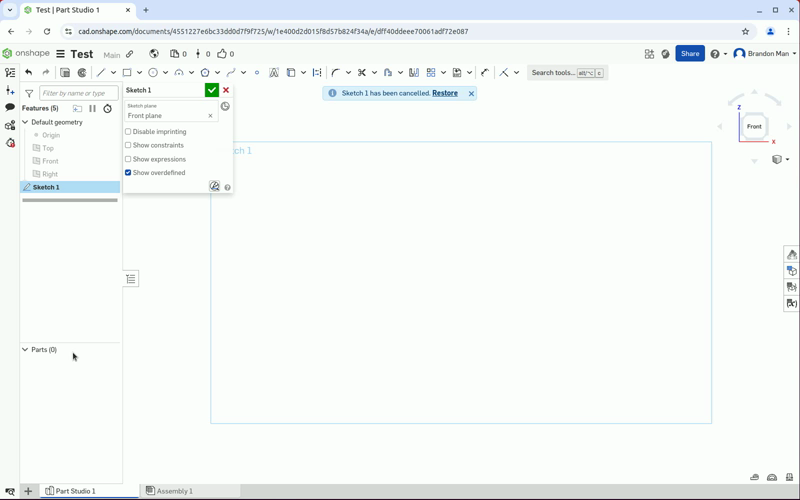
key(y)
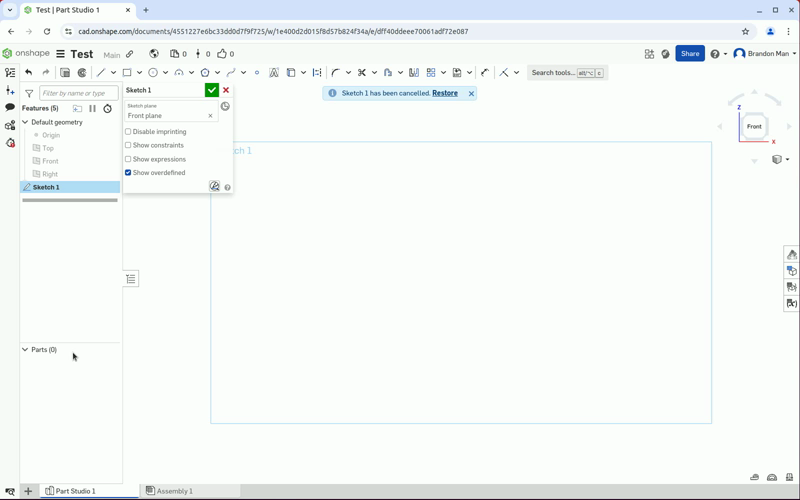
key(l)
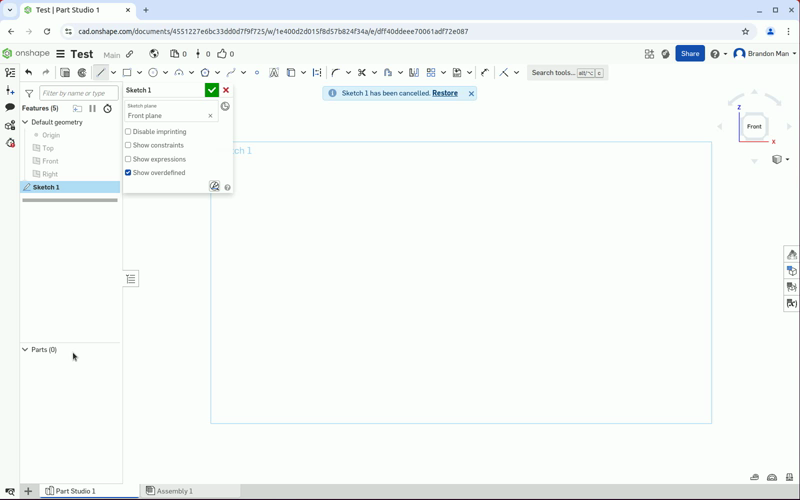
key_down(shift)
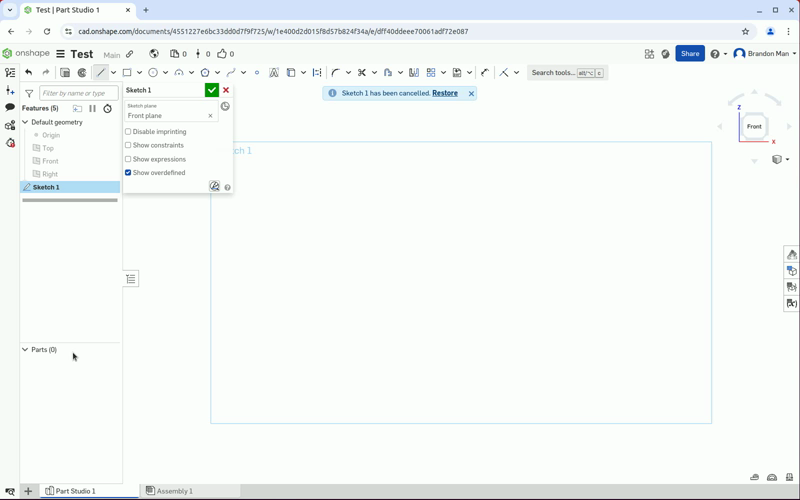
mouse_move(460, 282)
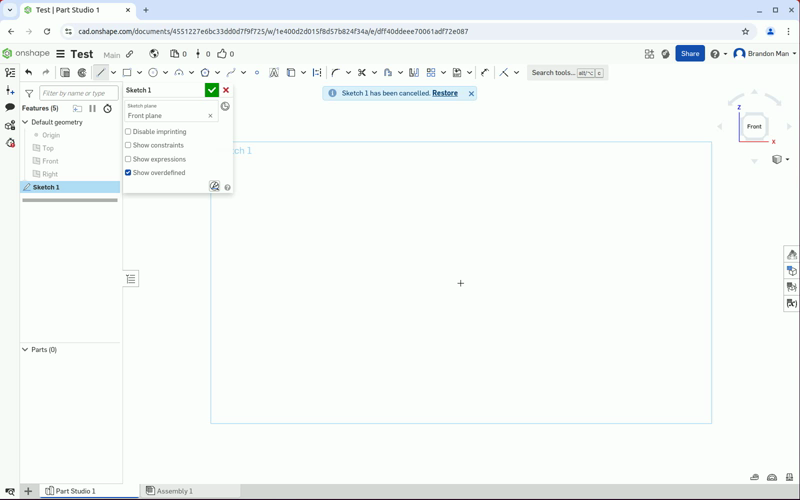
click(460, 282)
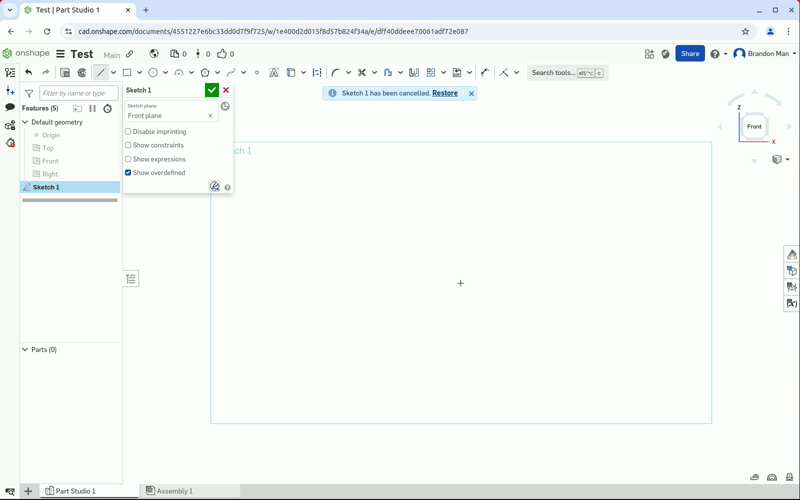
key_up(shift)
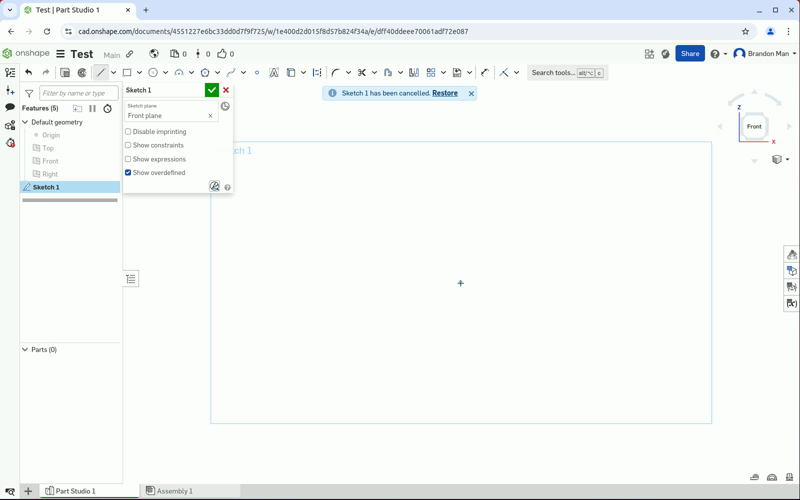
key_down(shift)
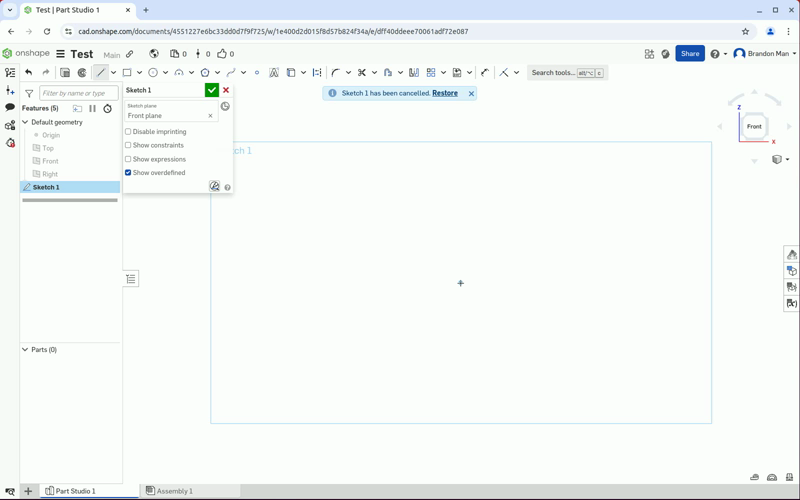
mouse_move(573, 282)
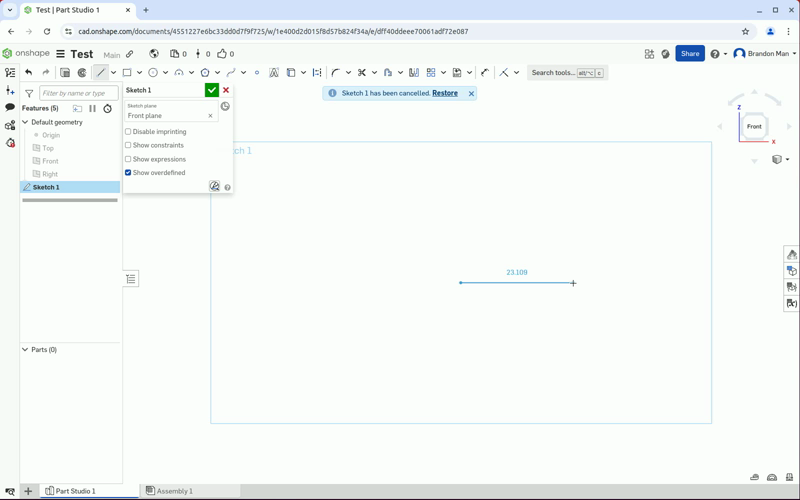
click(573, 282)
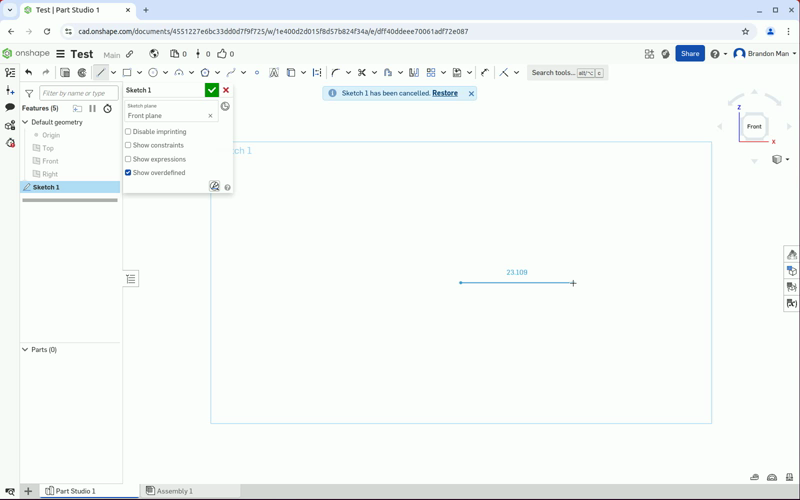
key_up(shift)
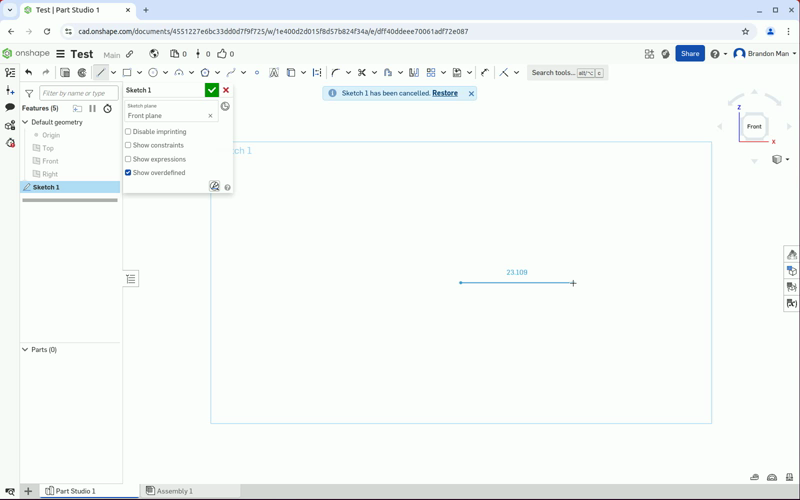
key_down(shift)
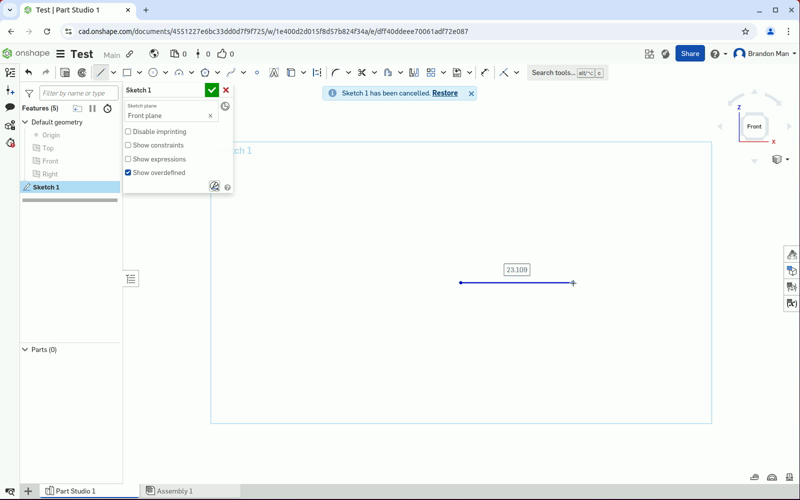
mouse_move(573, 208)
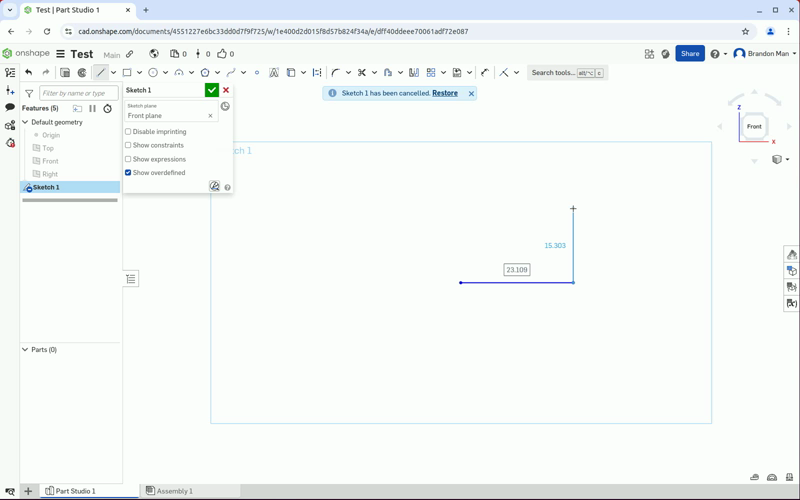
click(573, 208)
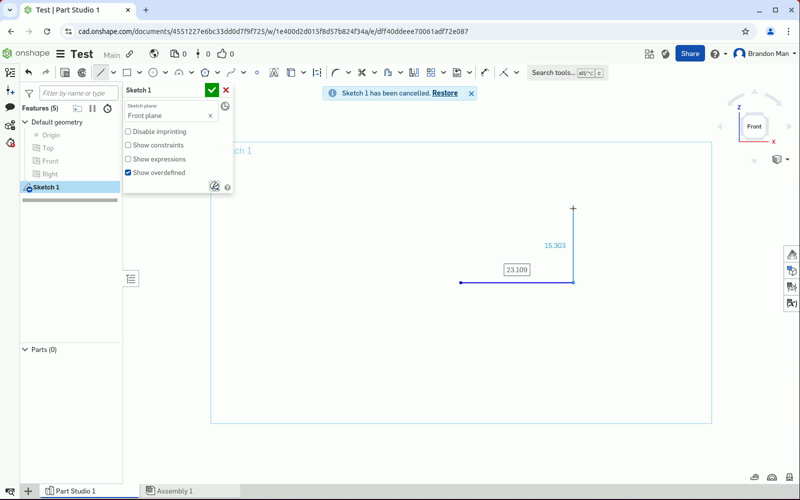
key_up(shift)
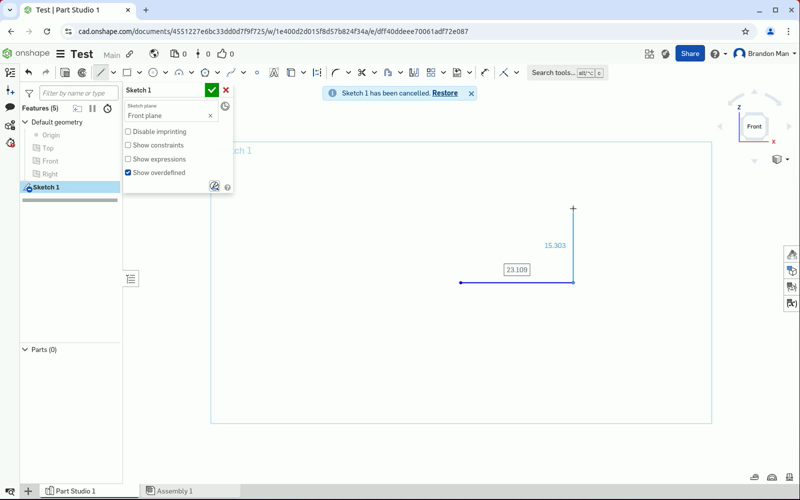
key_down(shift)
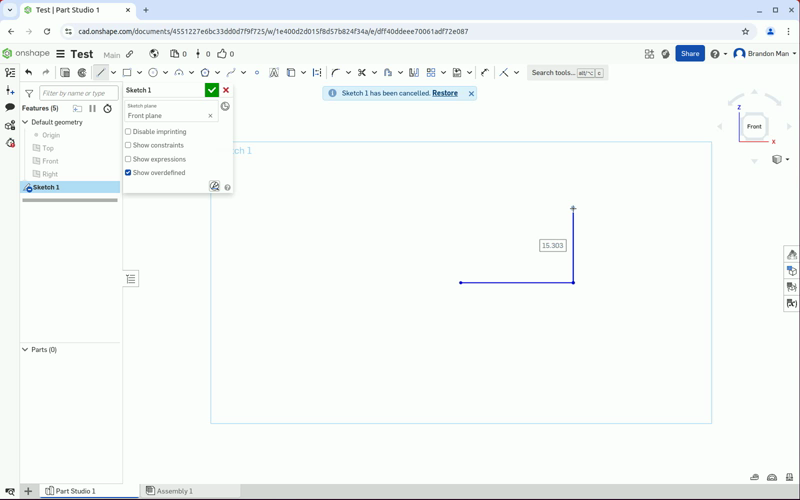
mouse_move(460, 208)
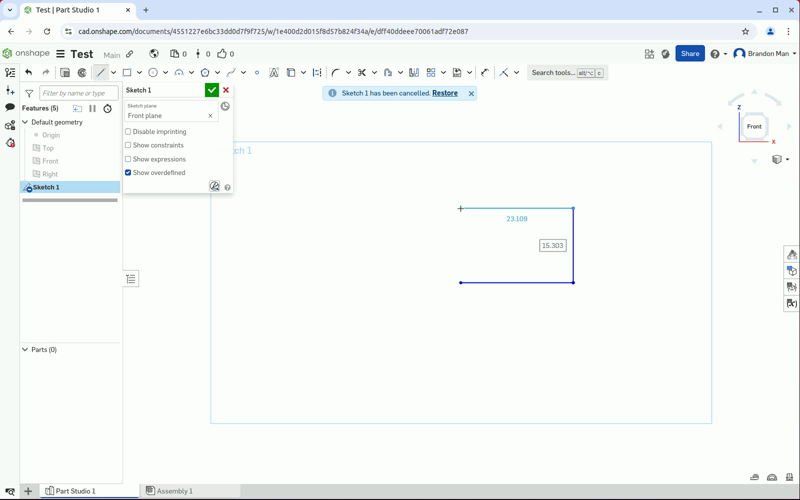
click(460, 208)
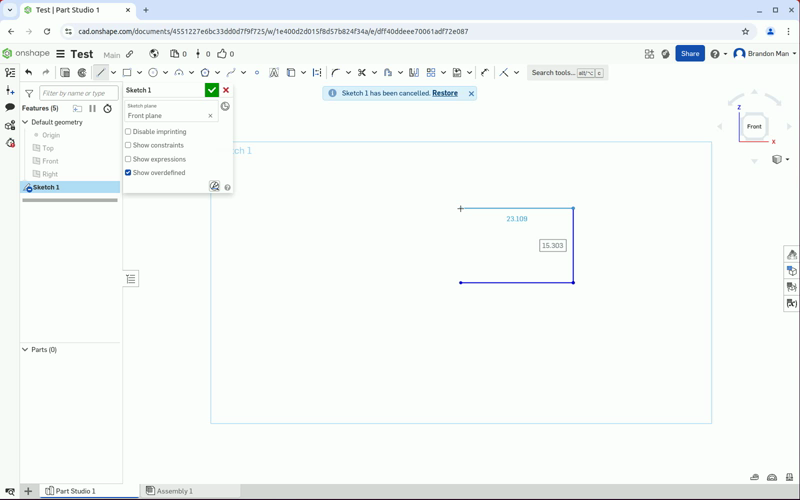
key_up(shift)
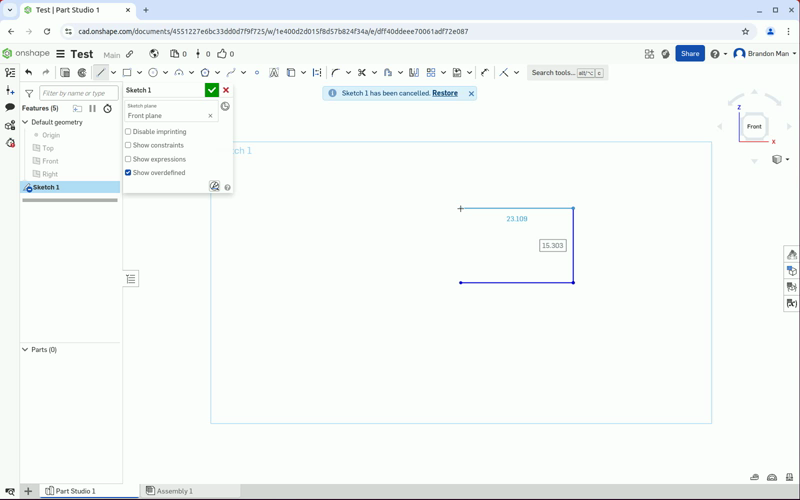
key_down(shift)
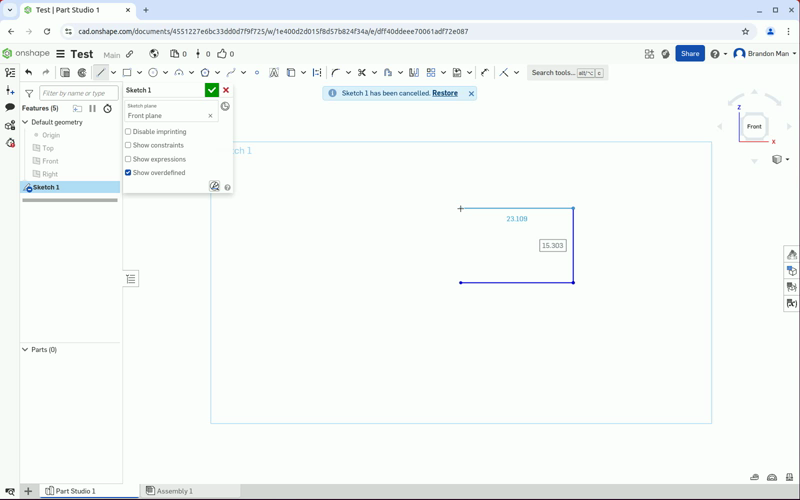
mouse_move(460, 282)
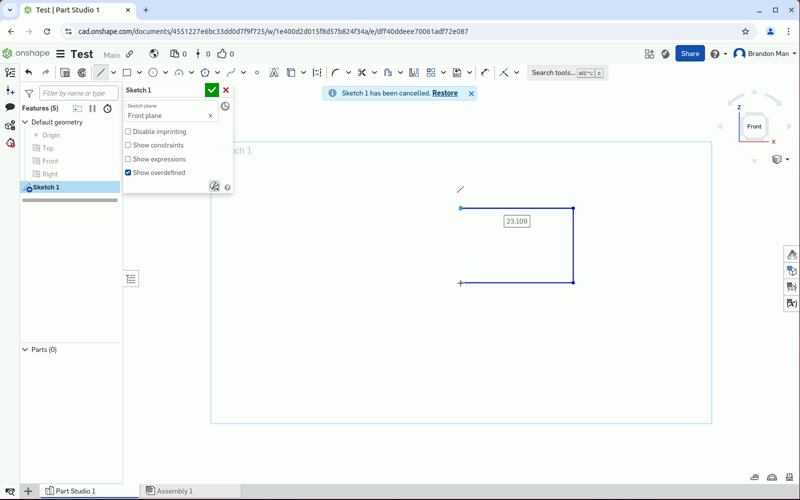
key_up(shift)
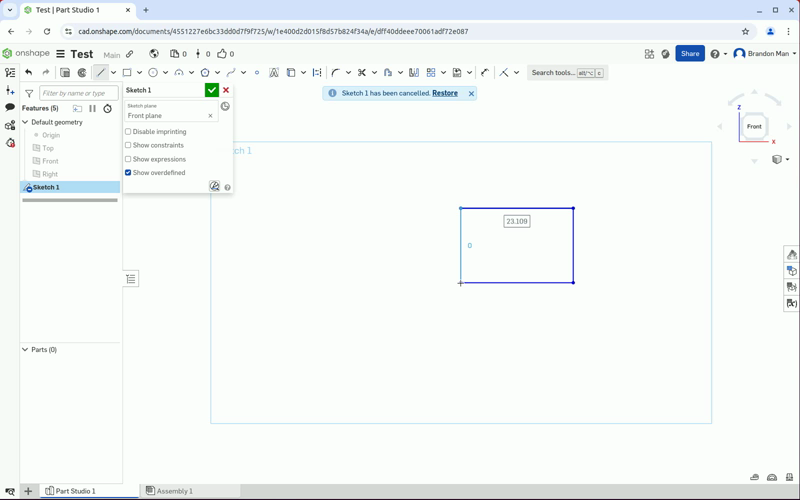
click(460, 282)
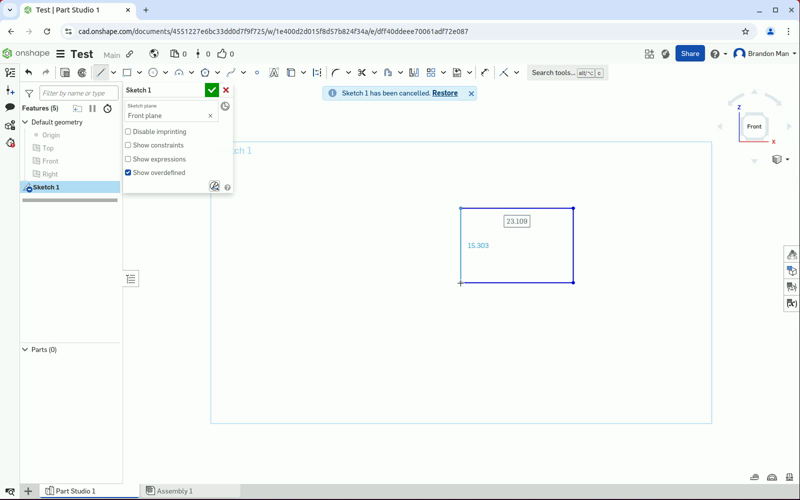
key(esc)
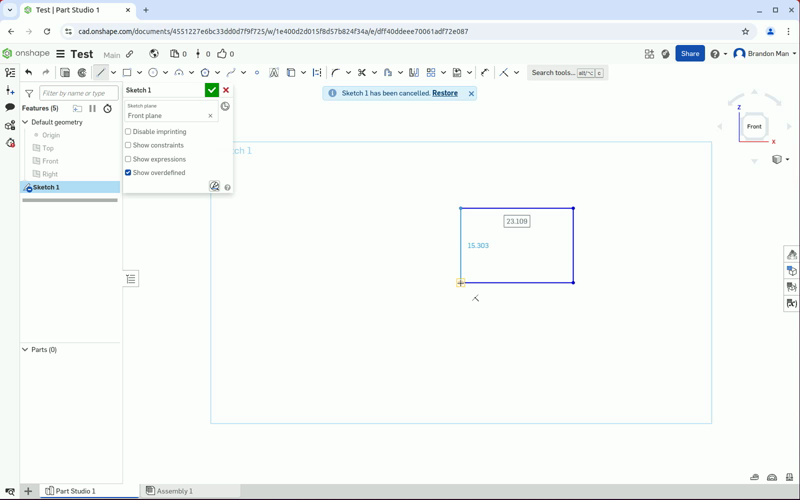
mouse_move(540, 276)
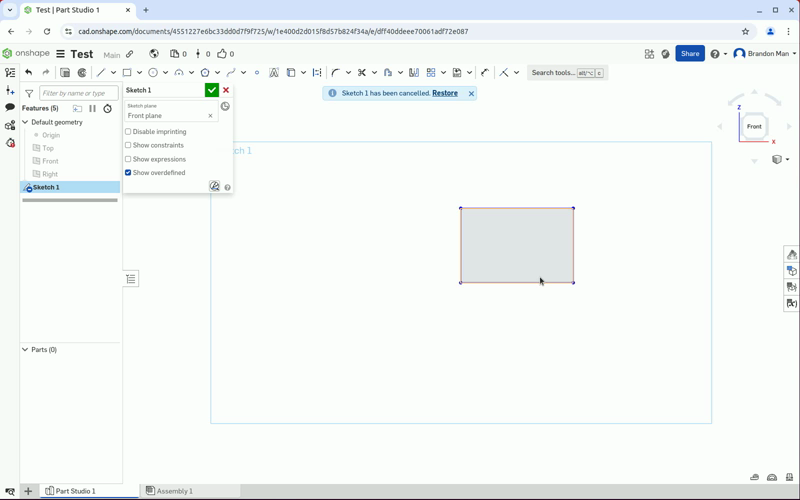
click(540, 276)
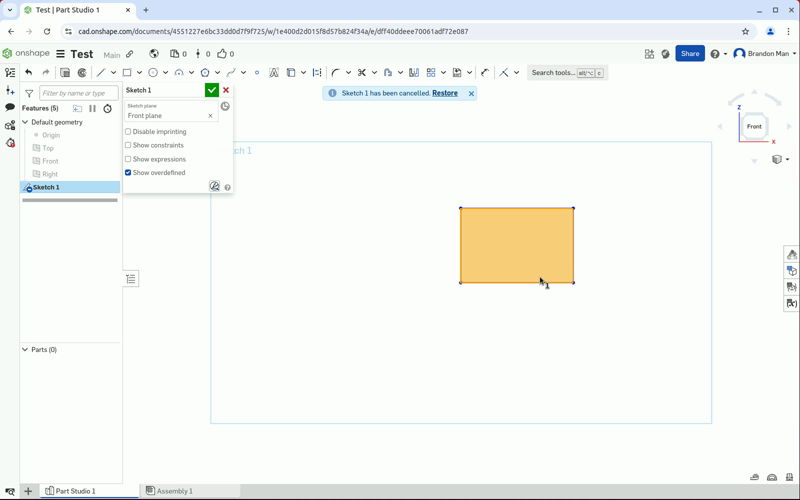
mouse_move(73, 352)
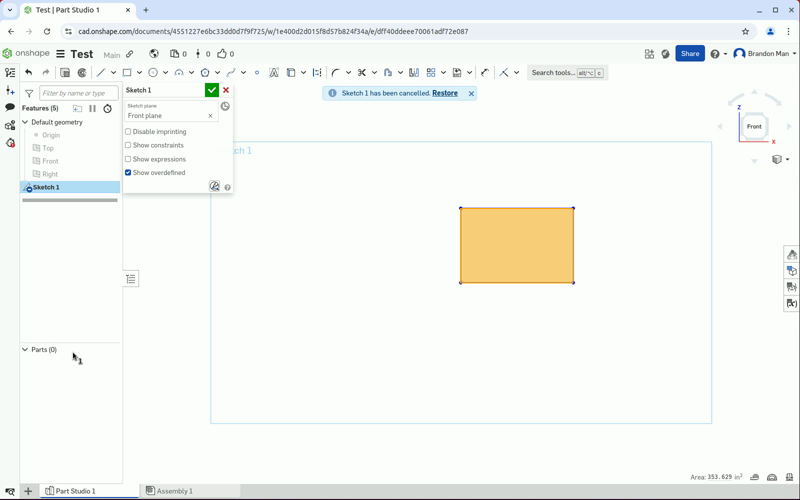
key(shift+y)
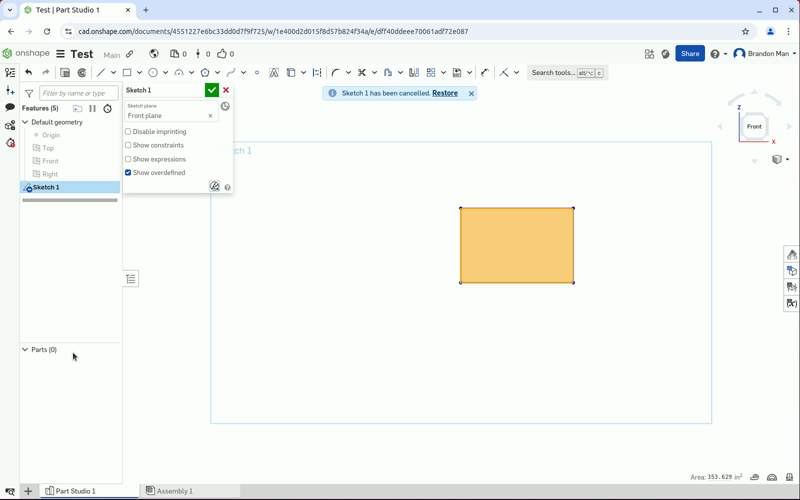
key(shift+e)
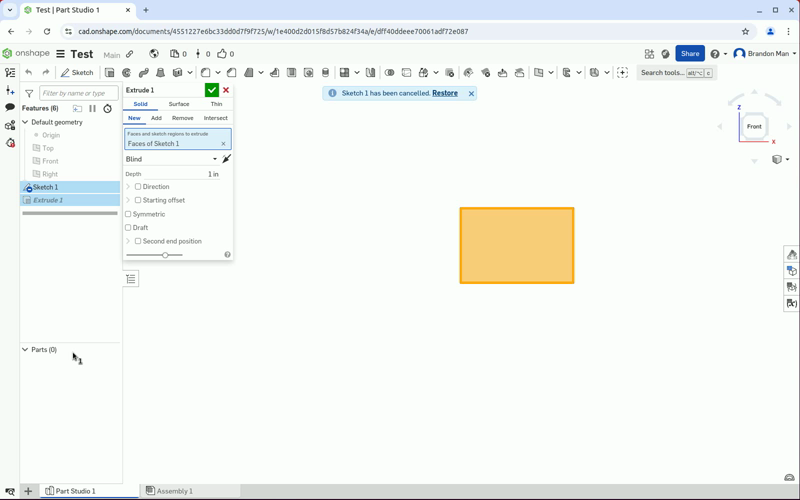
mouse_move(143, 106)
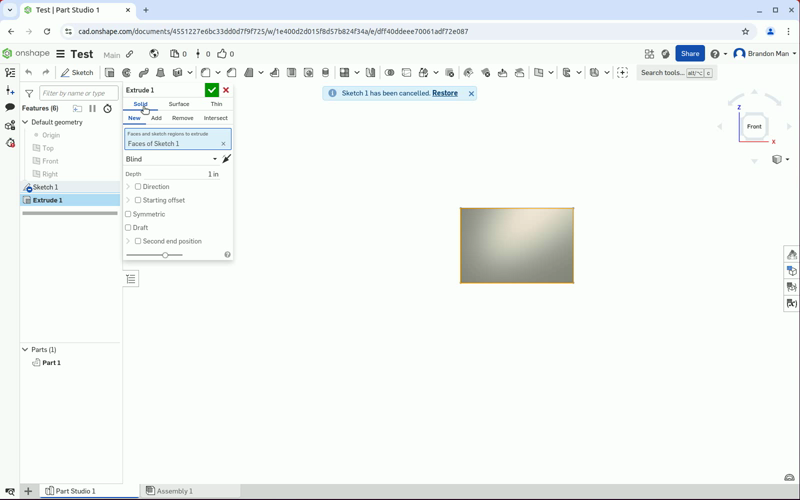
click(143, 106)
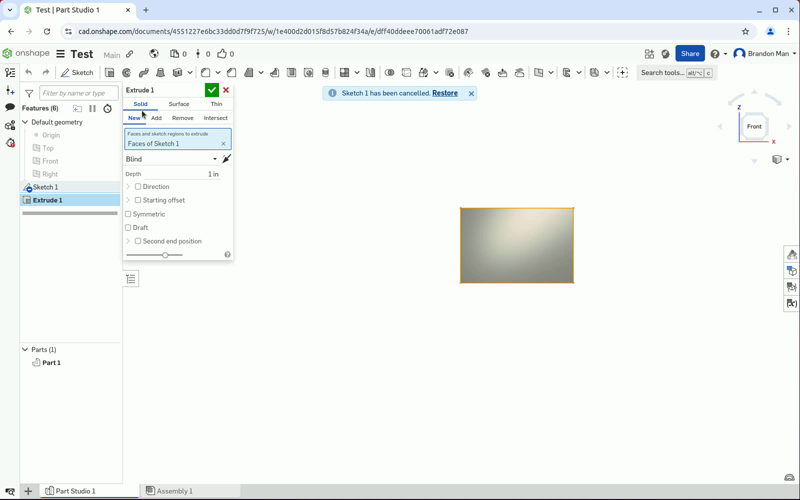
mouse_move(137, 120)
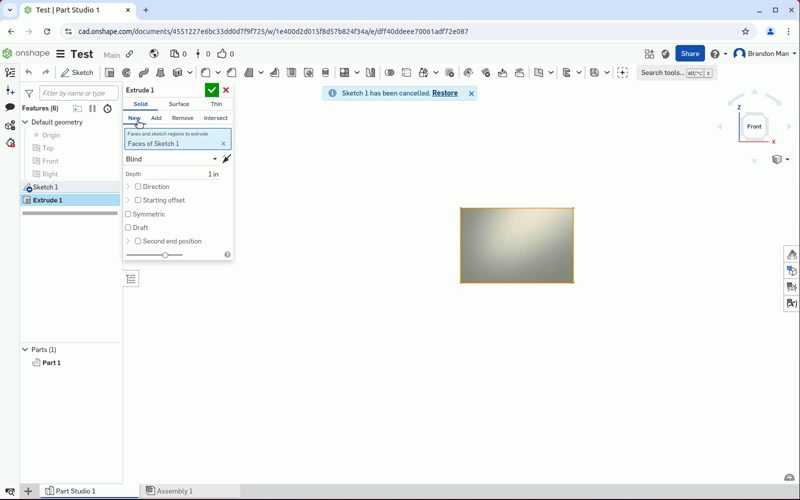
click(137, 120)
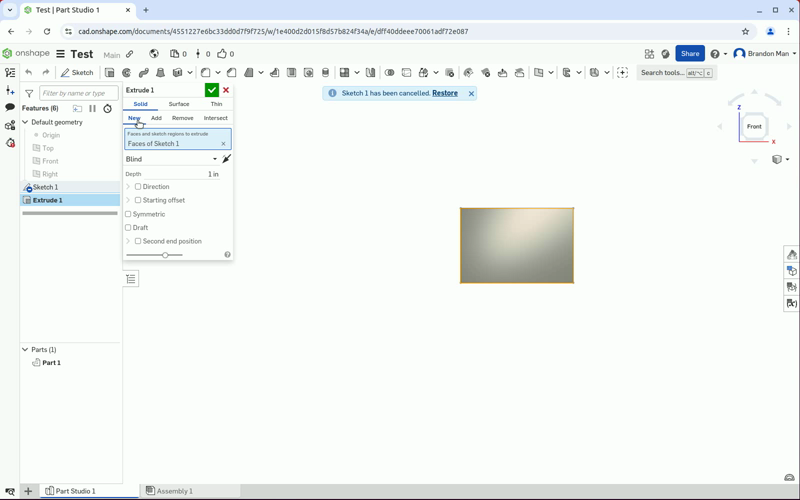
key(tab, 4)
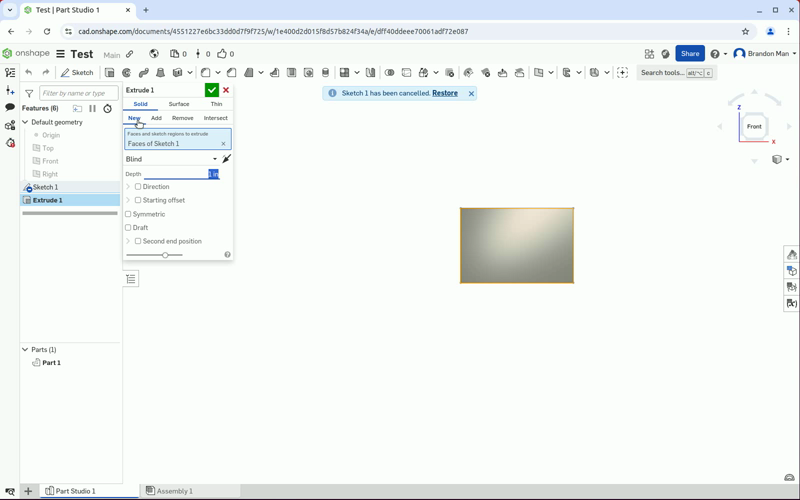
text(15.406)
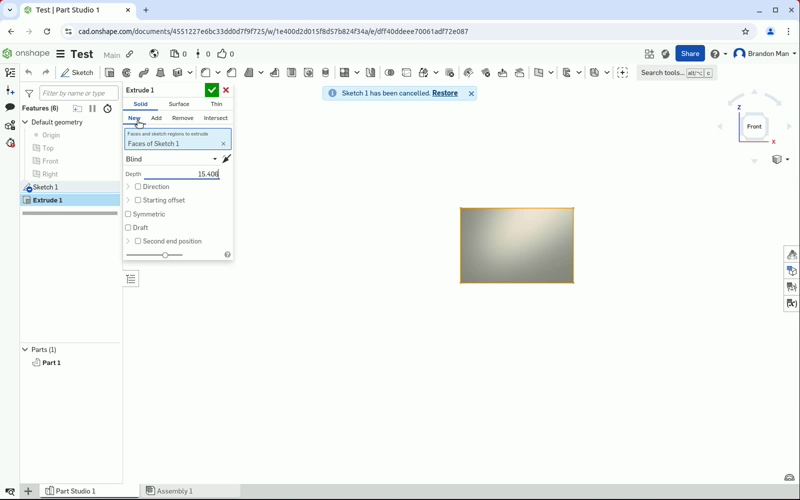
key(tab, 3)
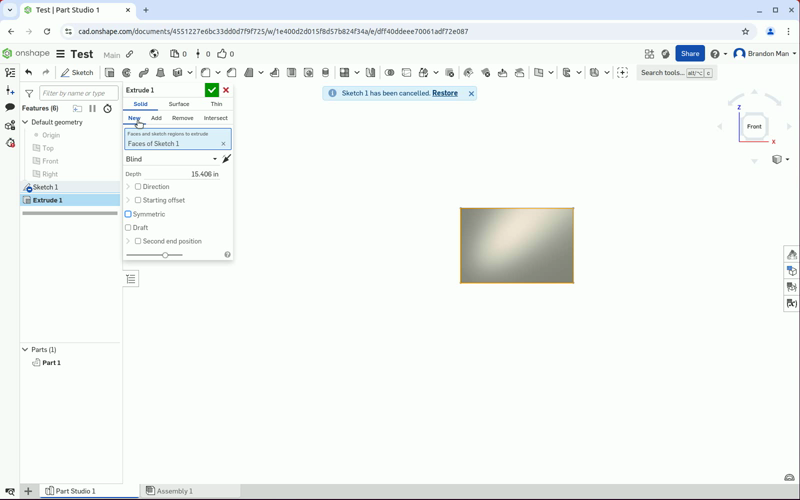
key(space)
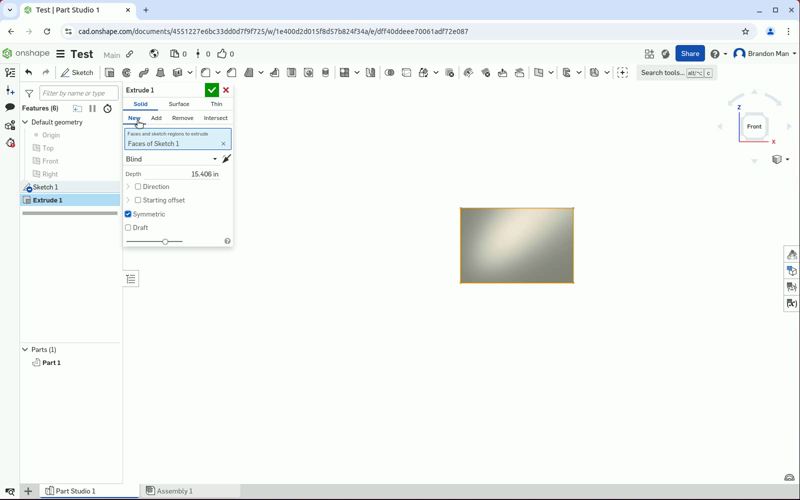
key(enter)
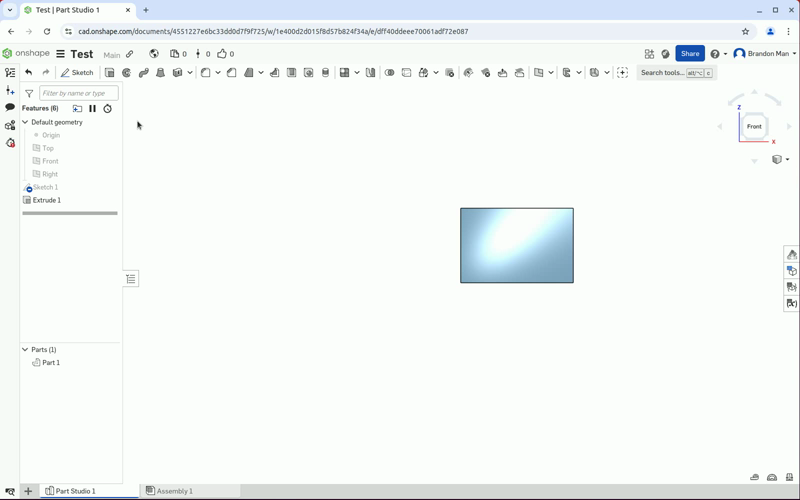
key(shift+h)
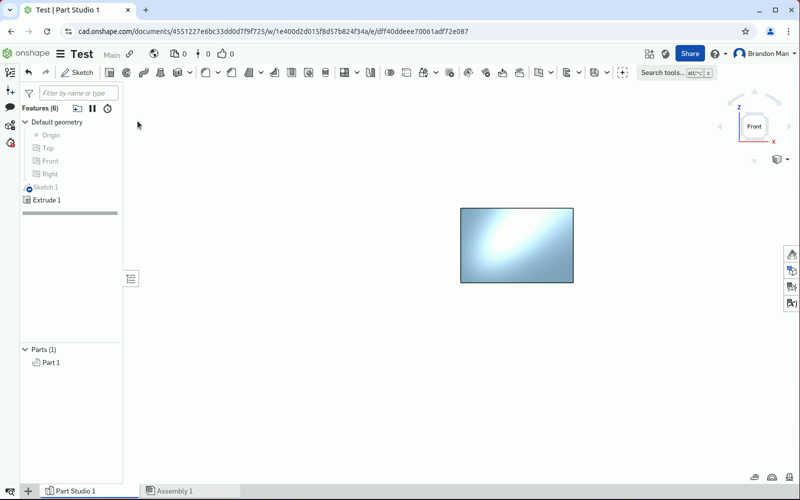
key(shift+h)
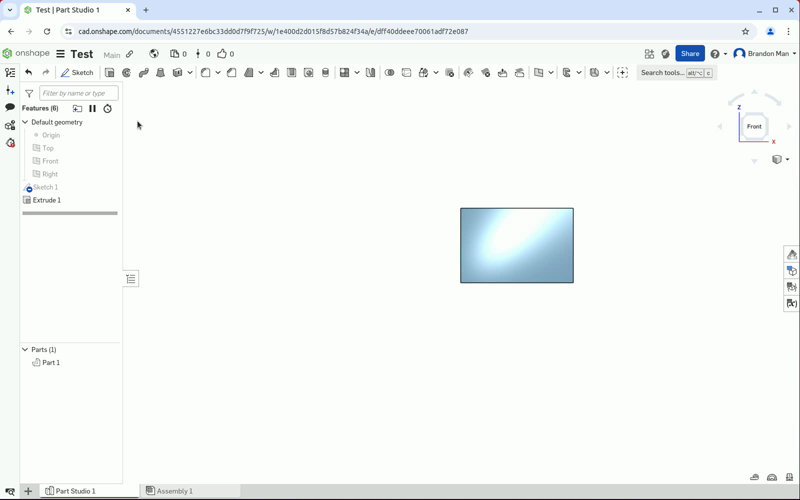
mouse_move(73, 189)
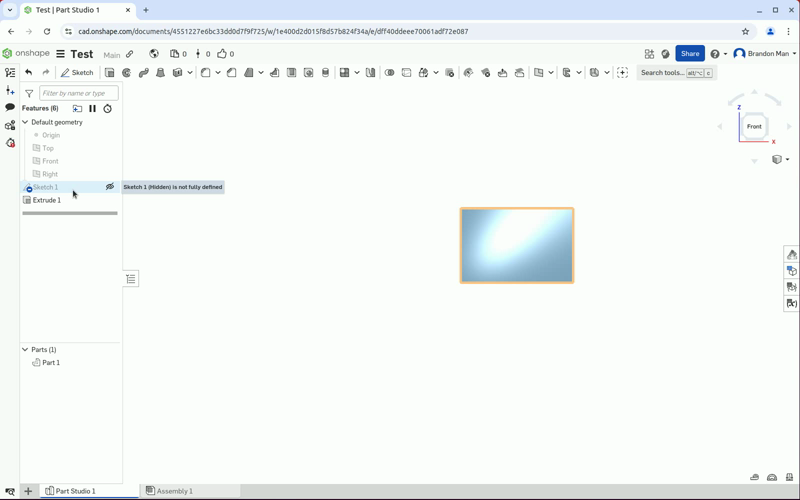
click(73, 189)
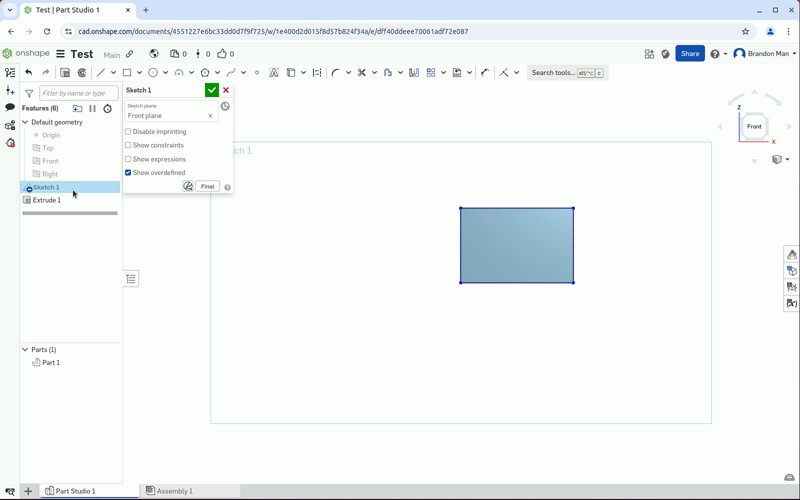
mouse_move(229, 92)
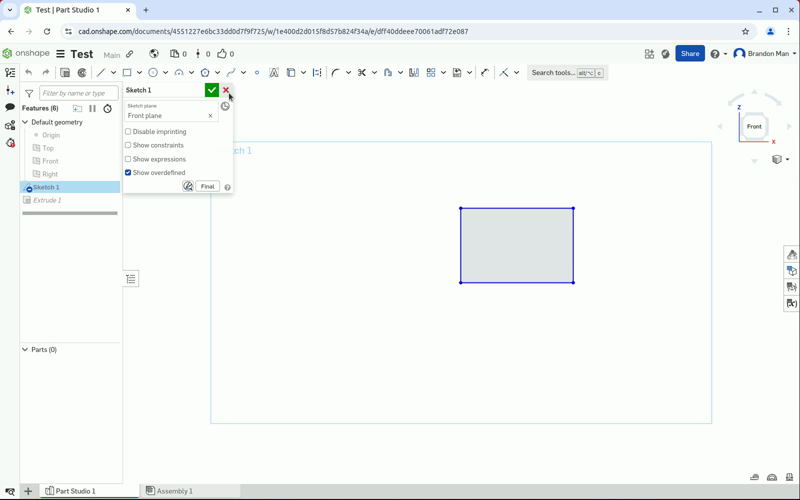
click(229, 92)
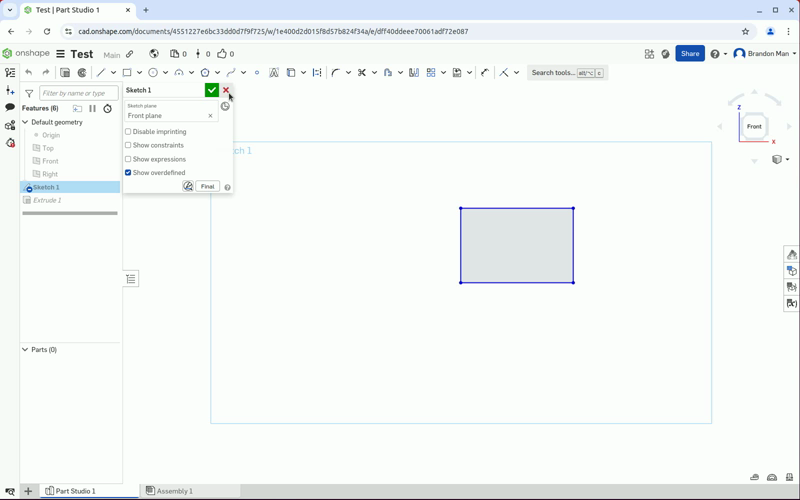
key(shift+s)
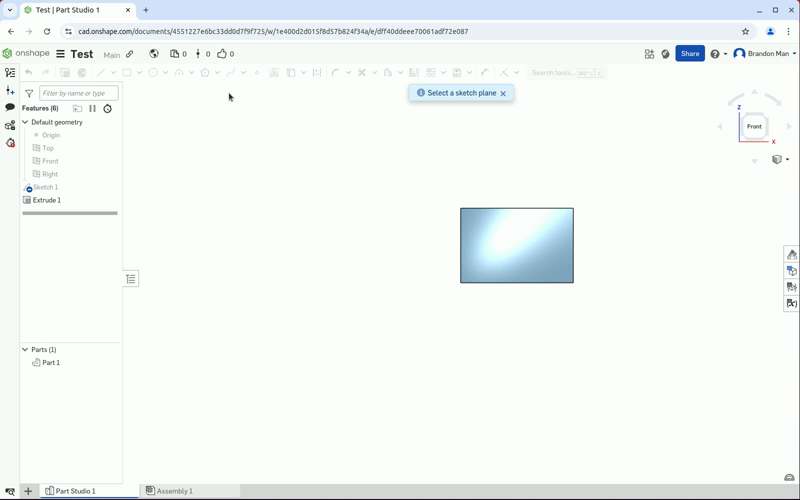
mouse_move(73, 163)
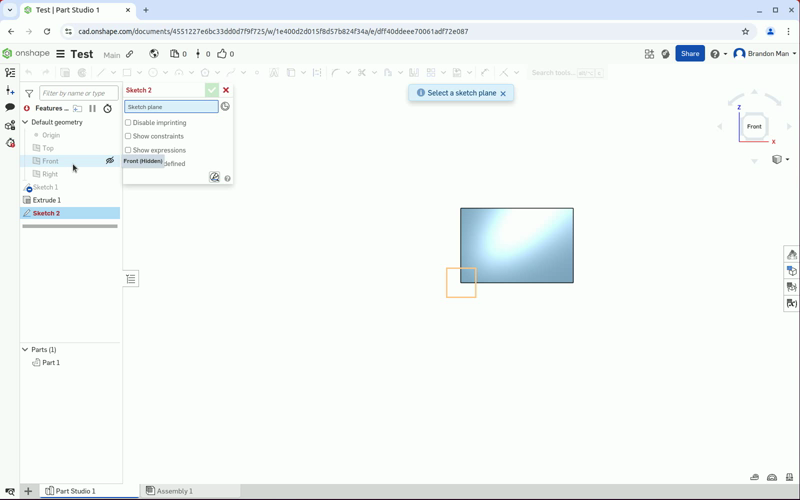
click(73, 163)
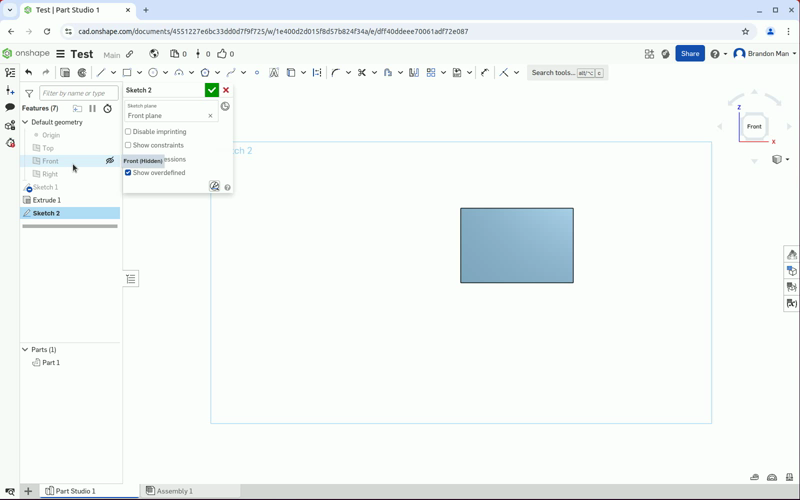
mouse_move(73, 352)
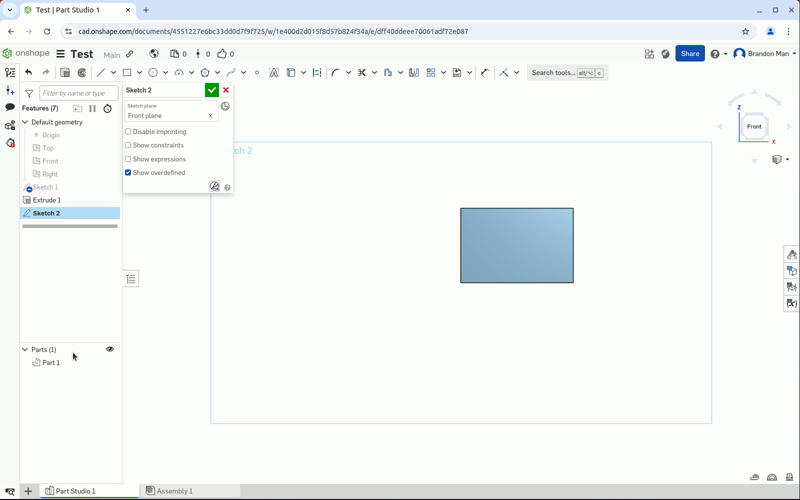
key(y)
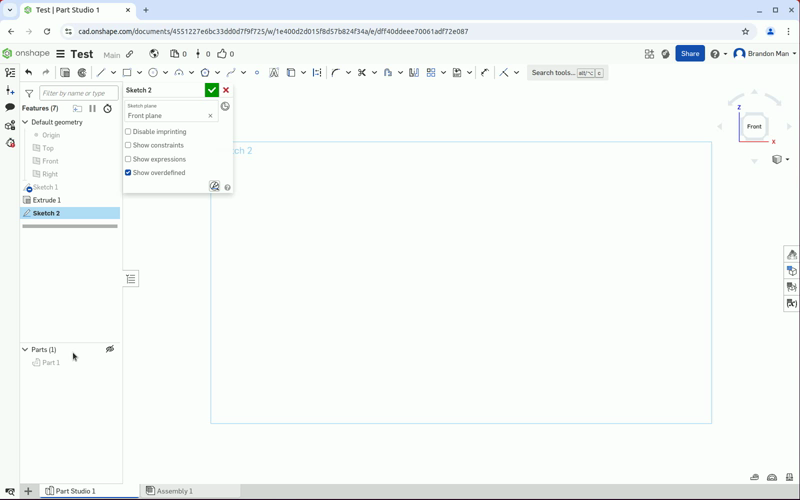
key(l)
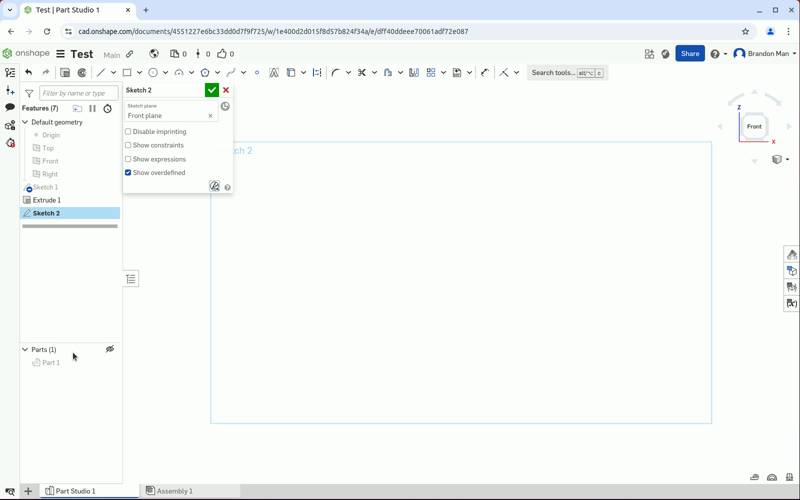
key_down(shift)
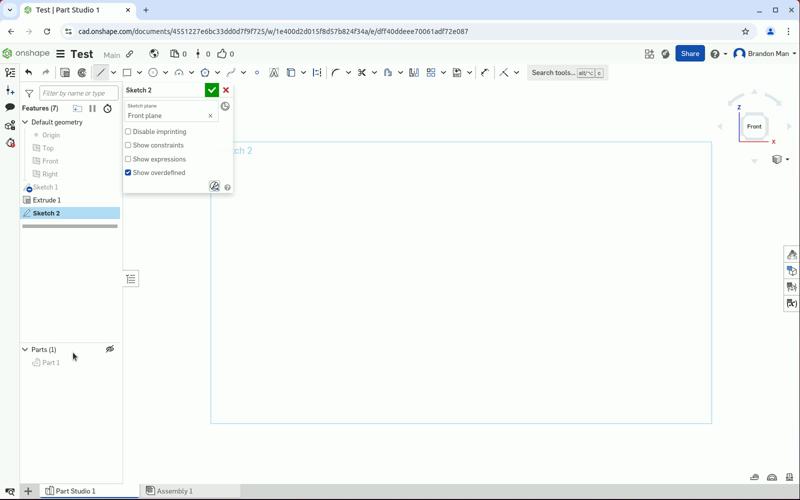
mouse_move(516, 207)
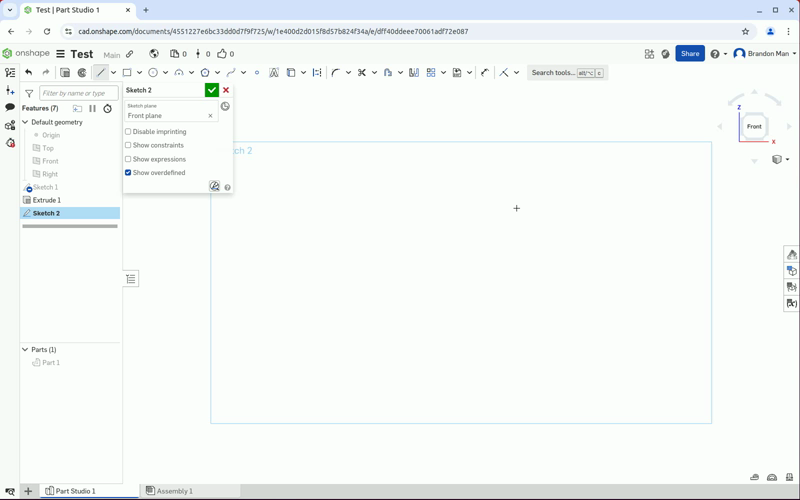
click(516, 207)
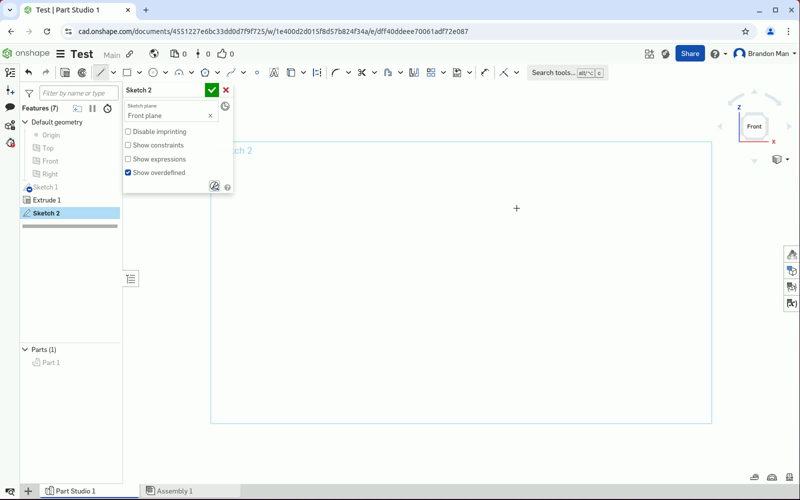
key_up(shift)
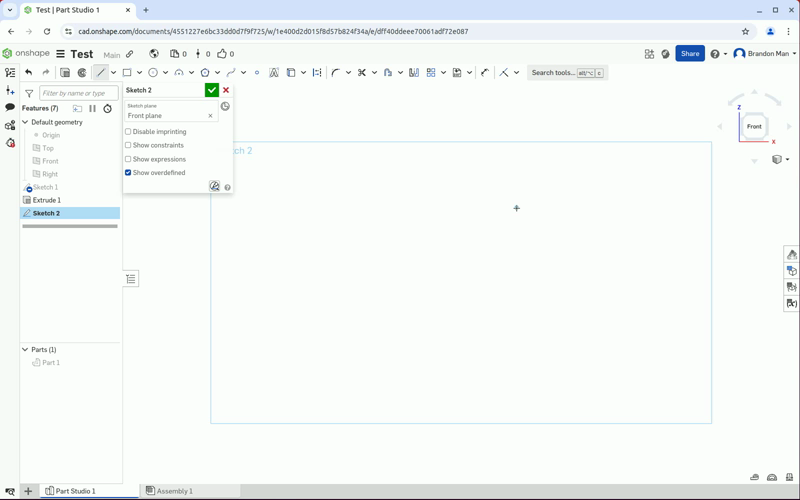
key_down(shift)
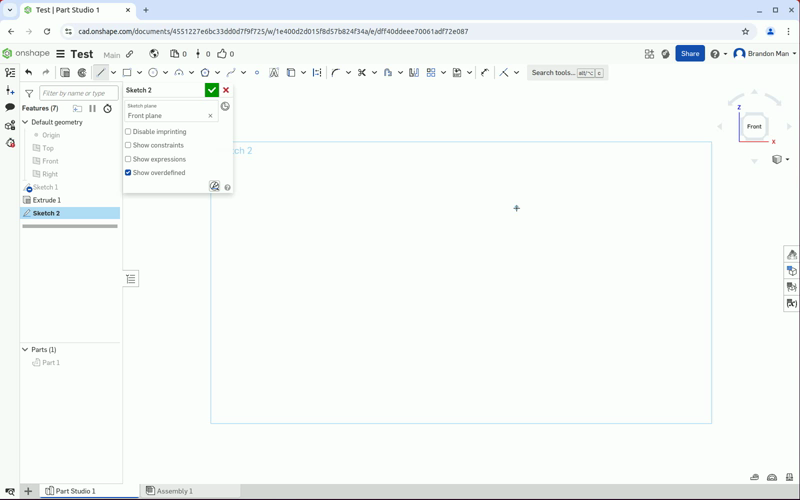
mouse_move(573, 264)
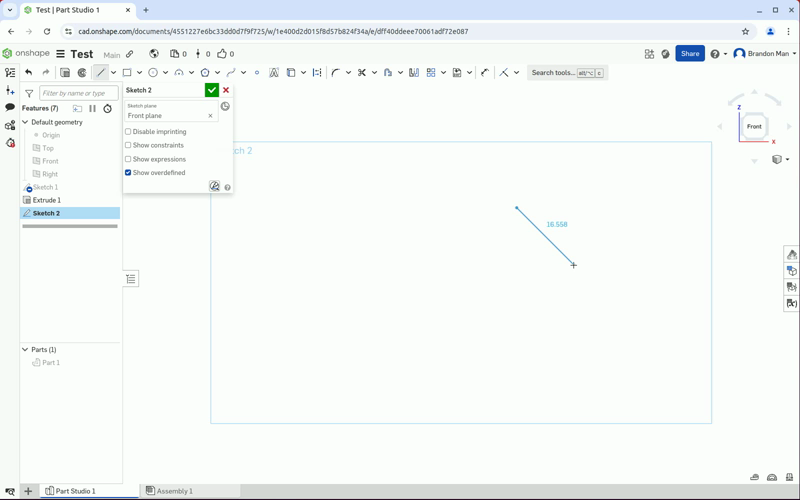
click(573, 264)
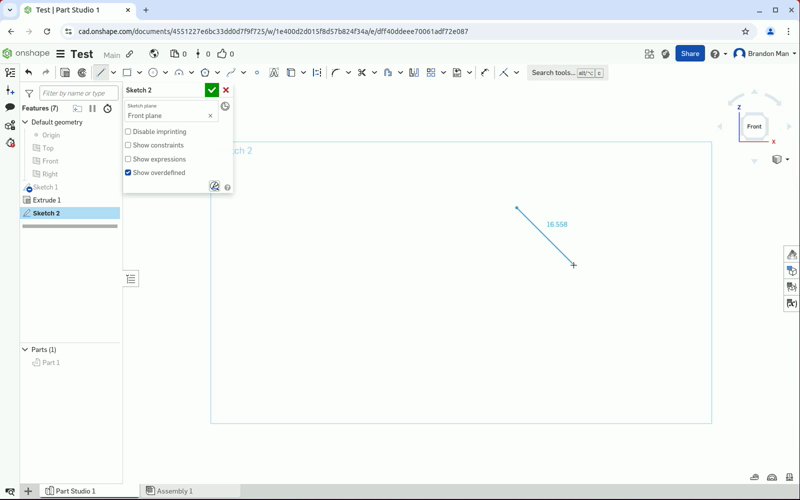
key_up(shift)
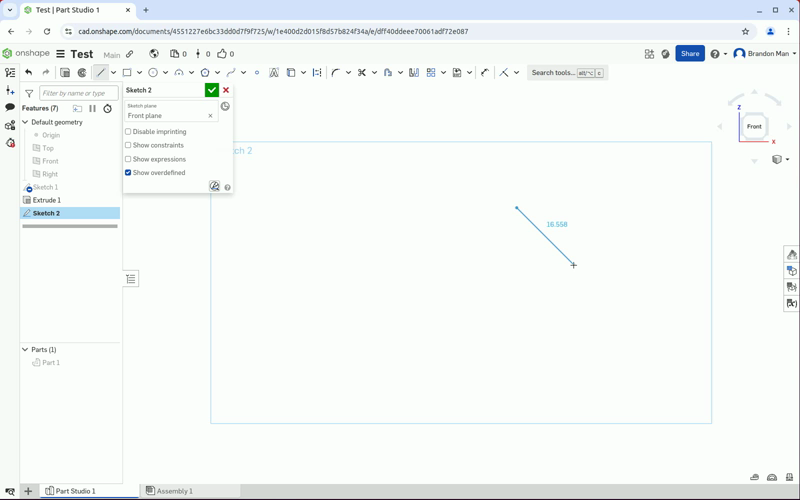
key_down(shift)
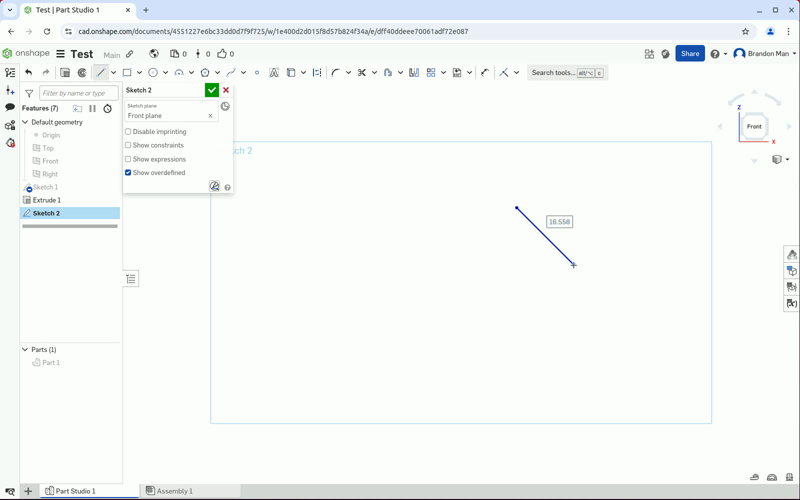
mouse_move(589, 264)
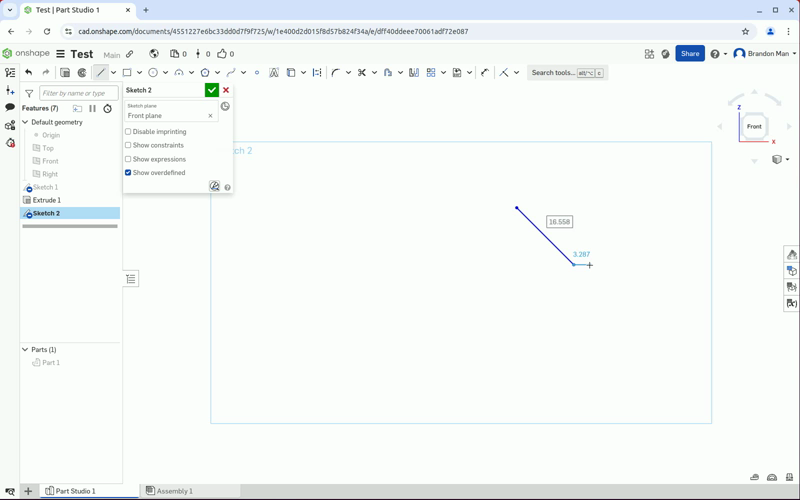
mouse_move(573, 207)
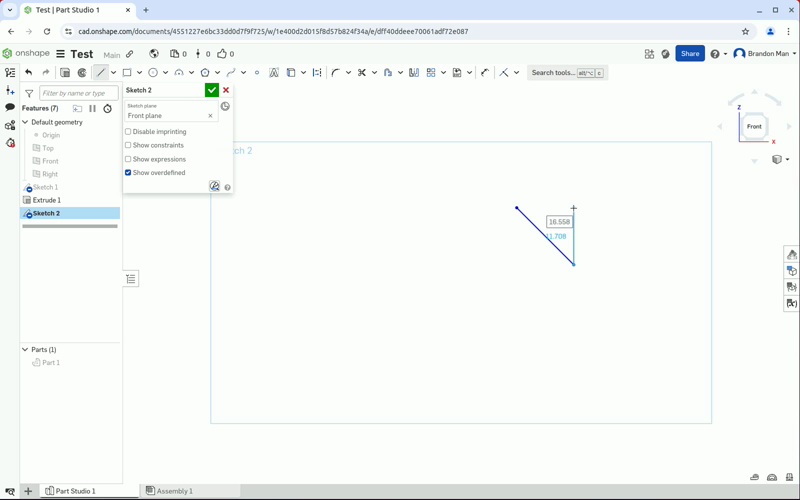
click(573, 207)
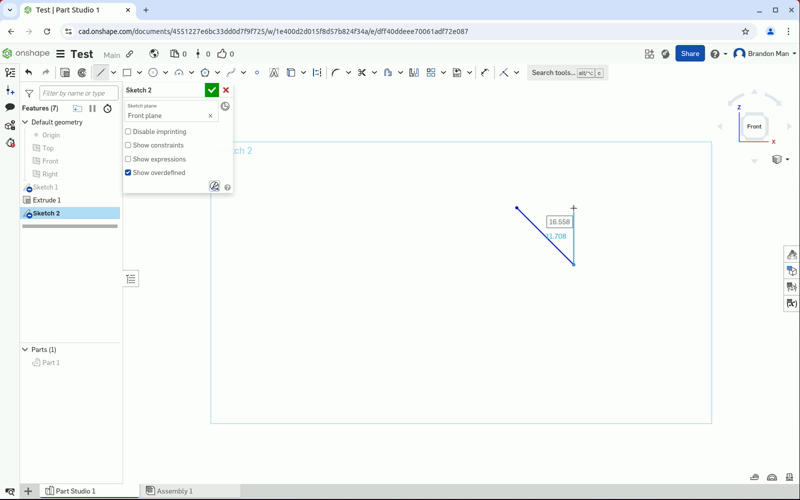
key_up(shift)
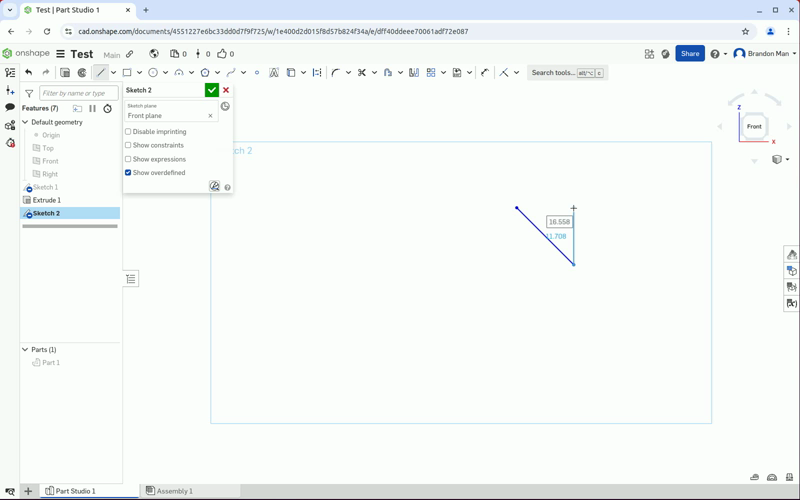
mouse_move(589, 207)
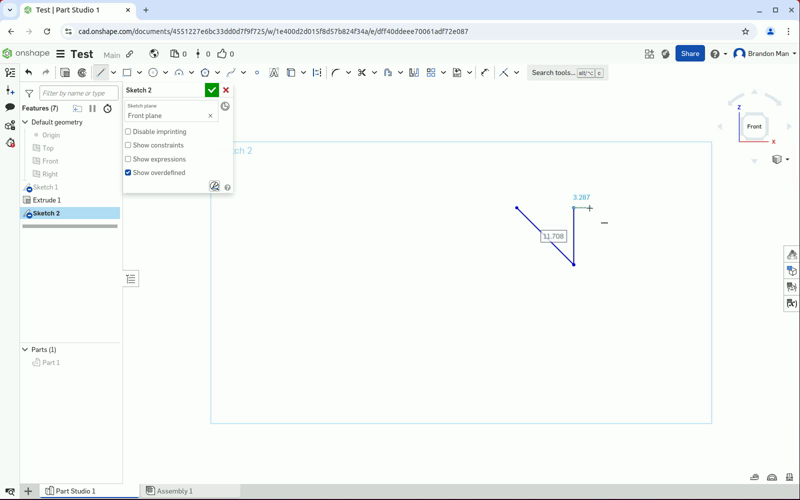
key_down(shift)
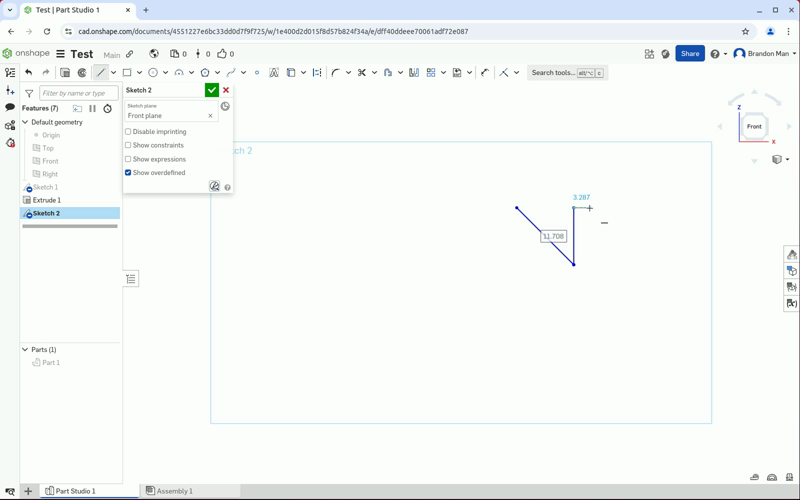
mouse_move(516, 207)
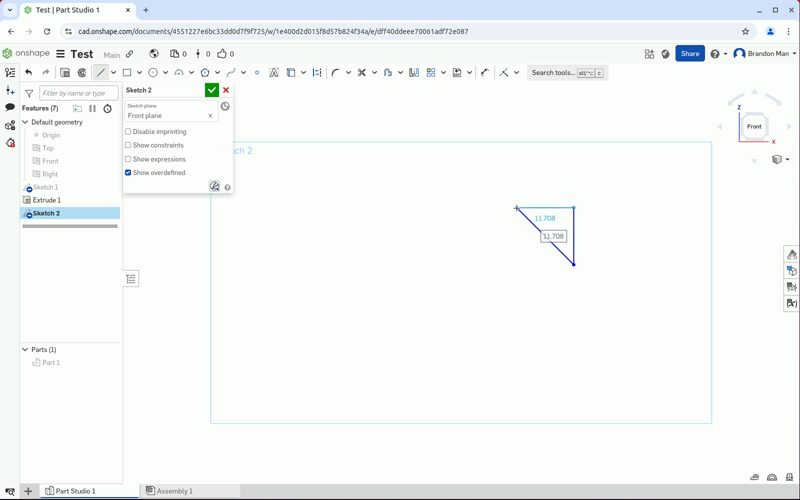
key_up(shift)
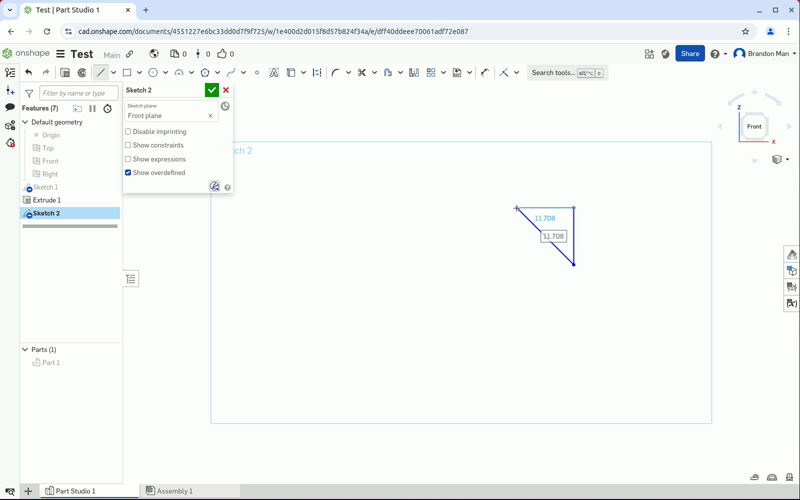
click(516, 207)
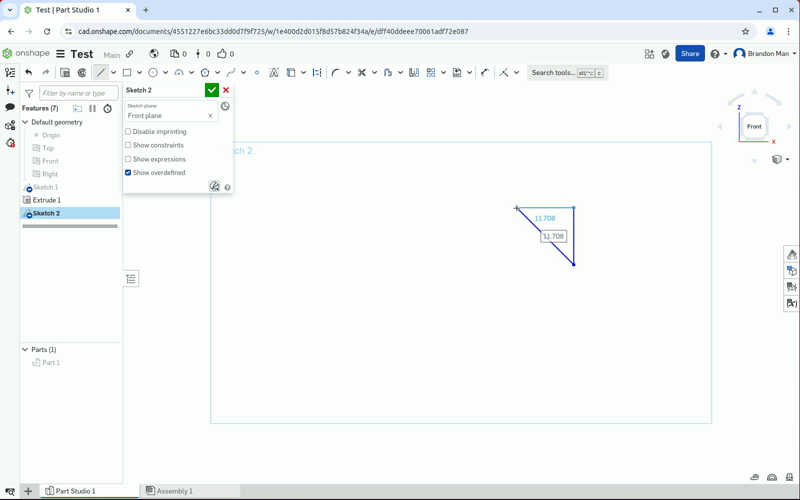
key(esc)
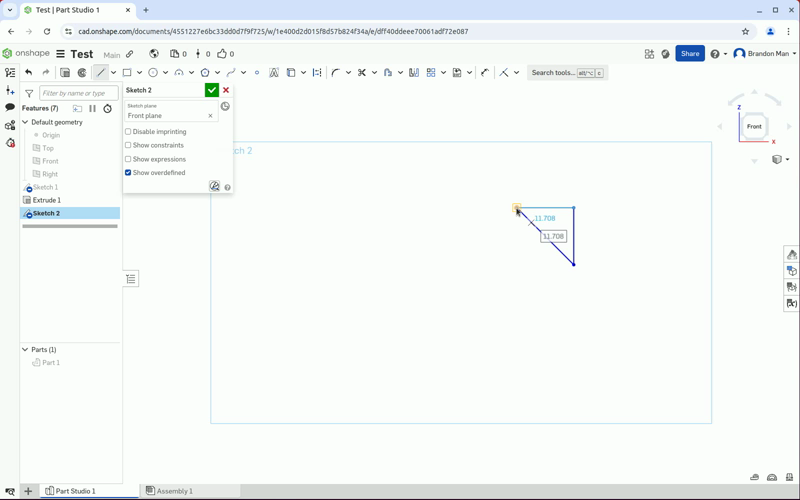
mouse_move(546, 210)
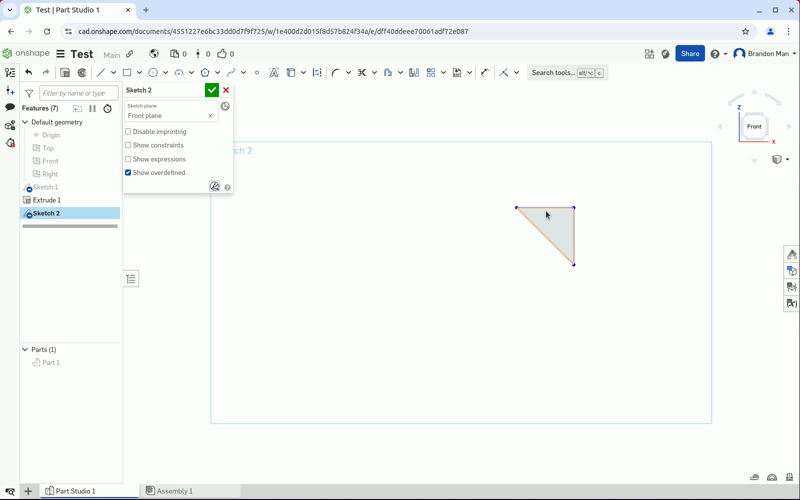
scroll(6)
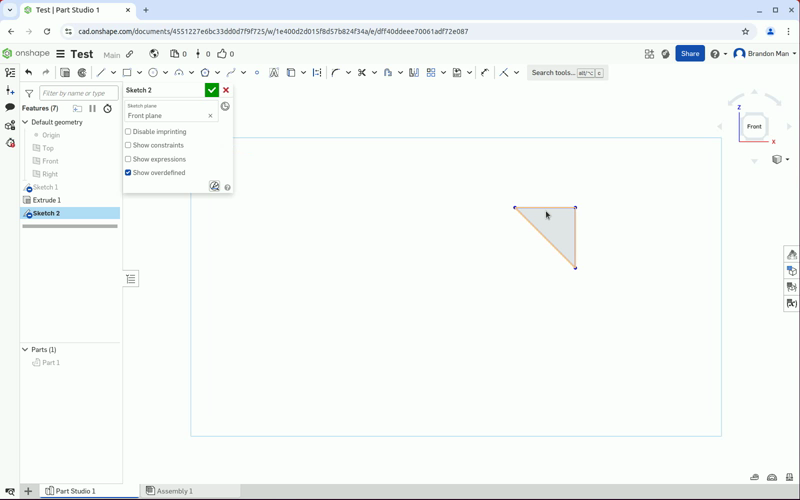
scroll(6)
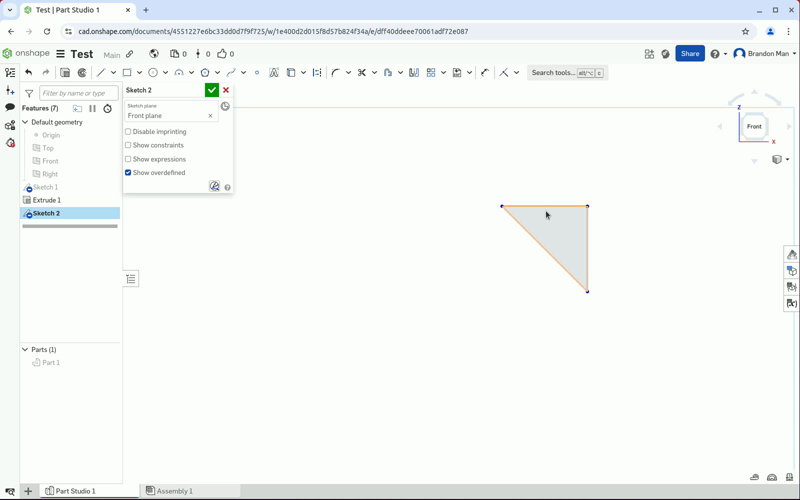
scroll(6)
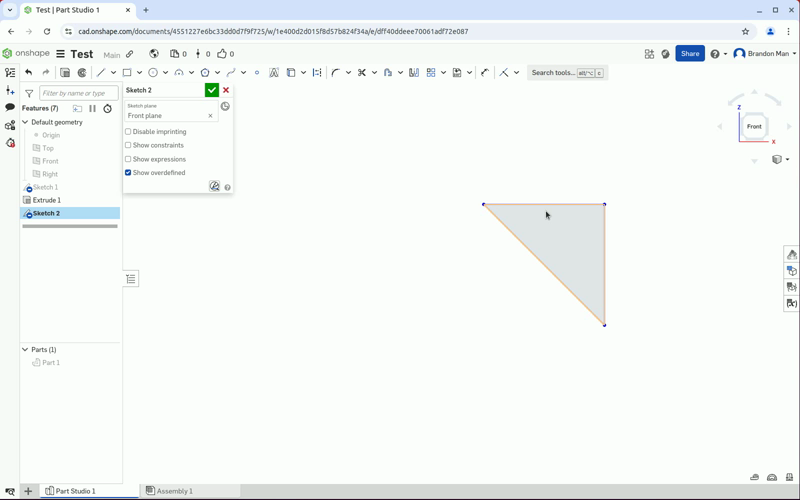
scroll(6)
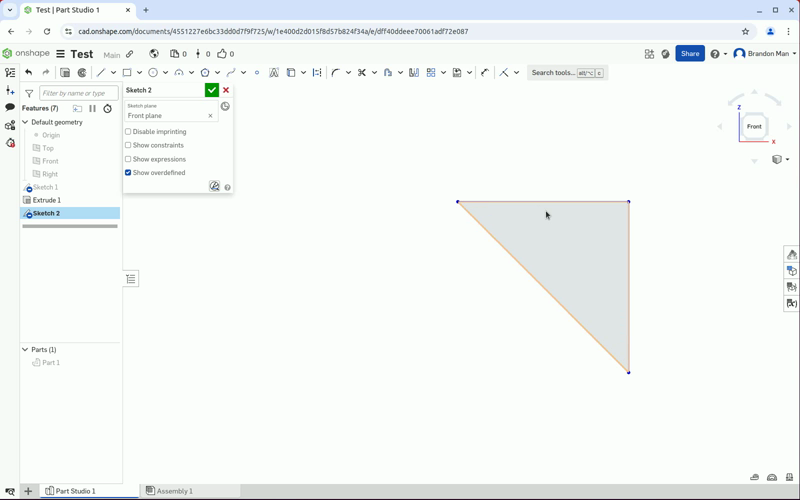
scroll(6)
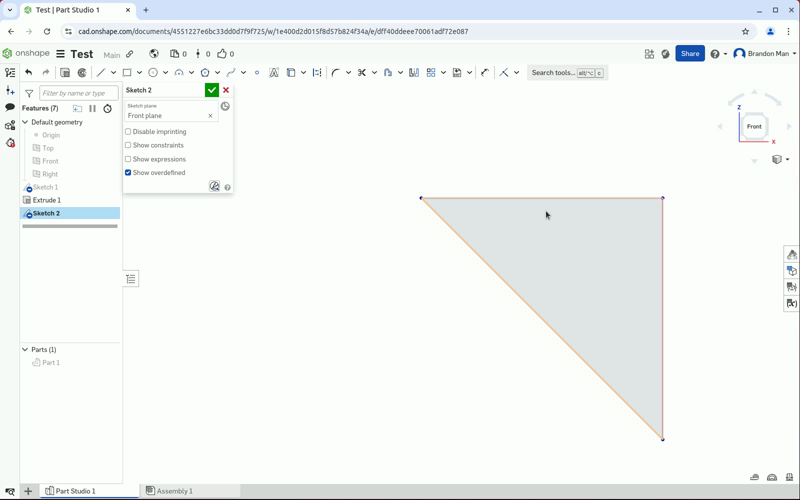
scroll(6)
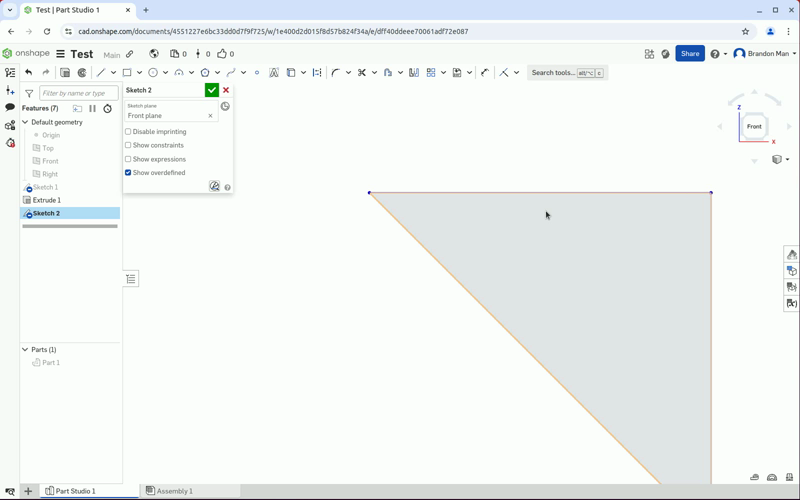
scroll(6)
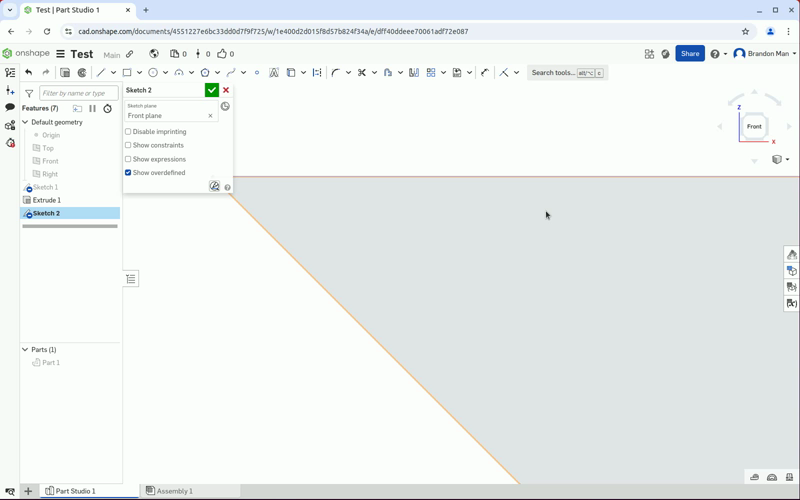
click(546, 210)
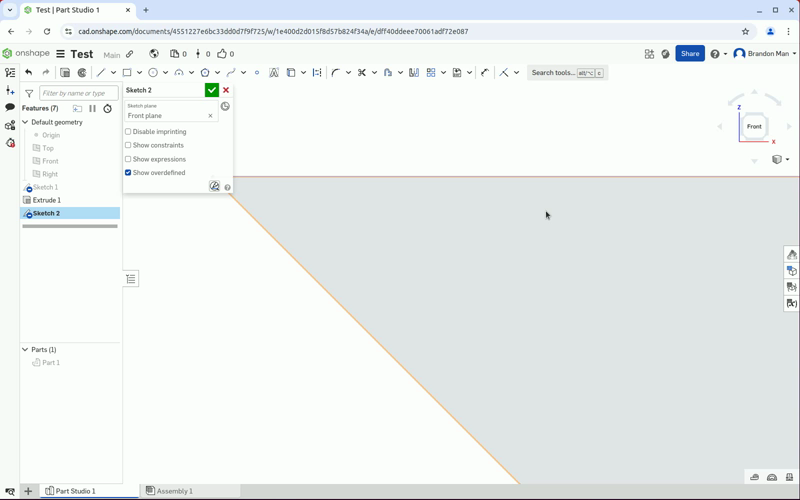
scroll(-6)
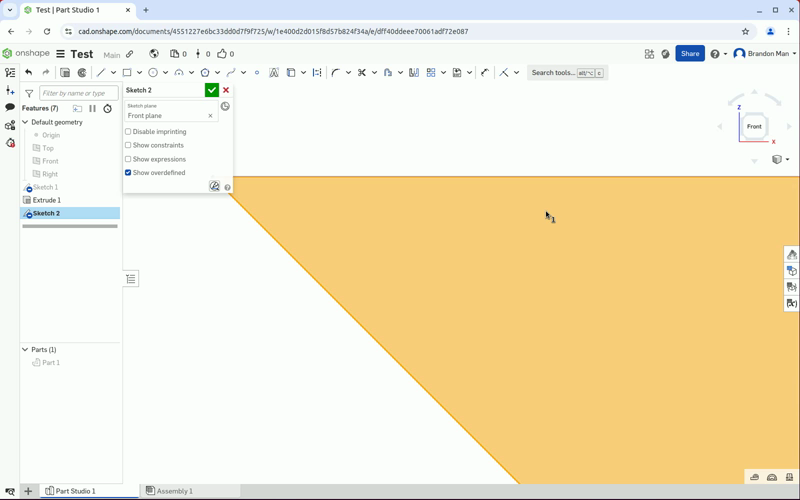
scroll(-6)
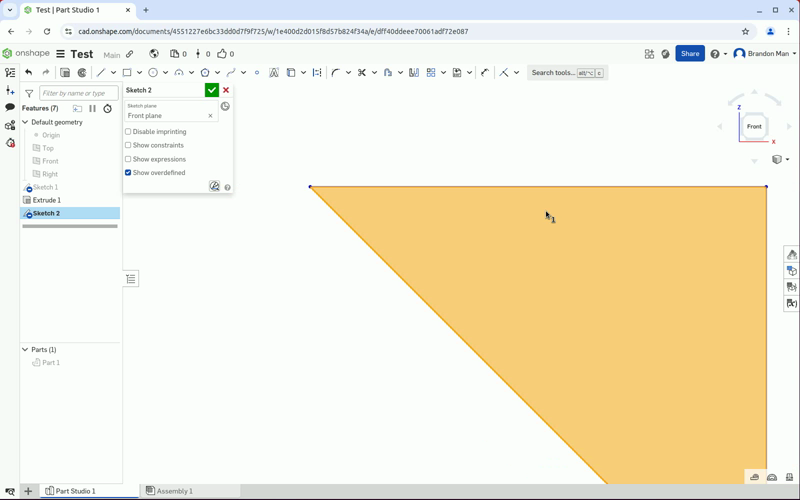
scroll(-6)
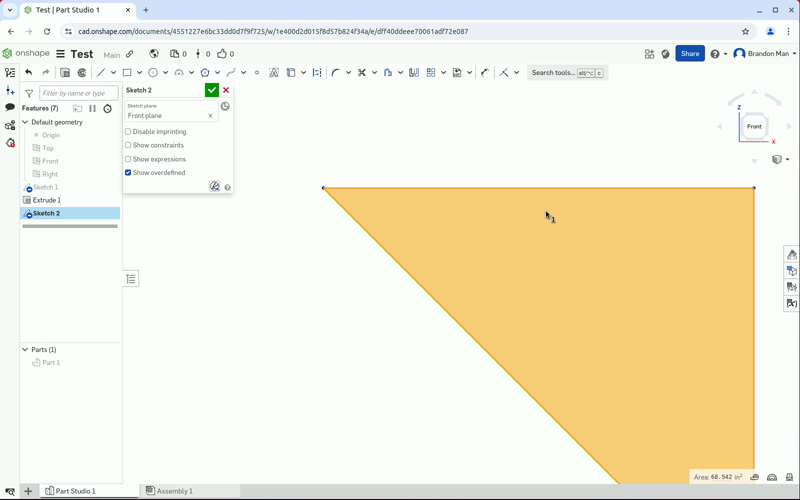
scroll(-6)
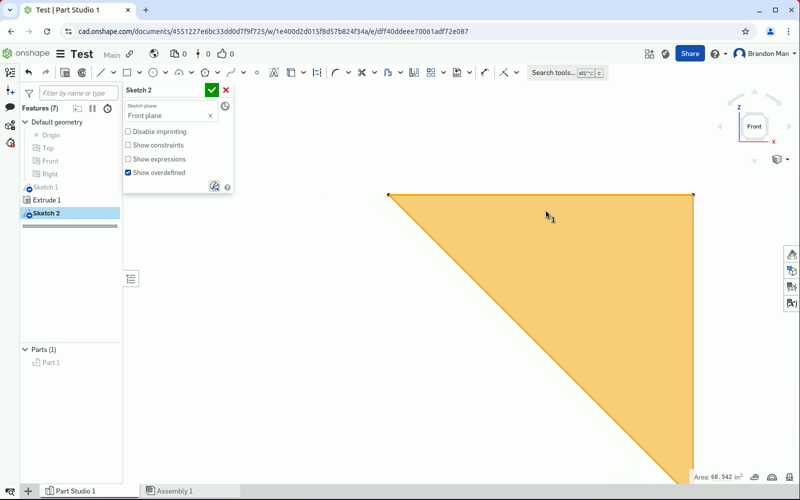
scroll(-6)
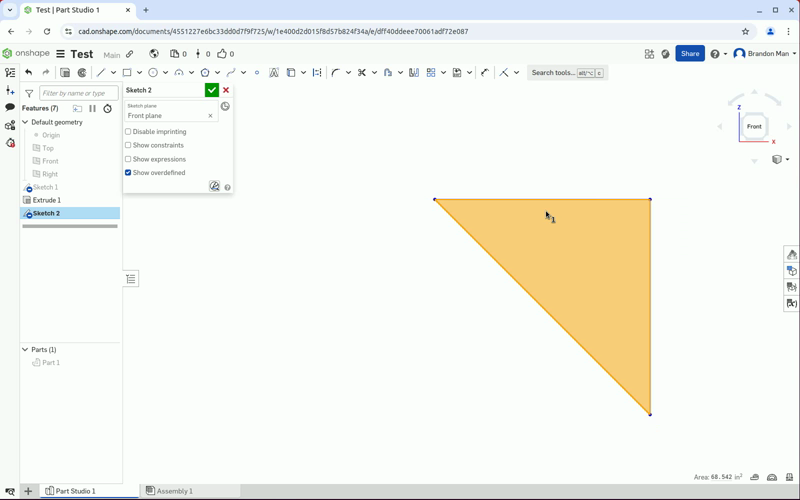
scroll(-6)
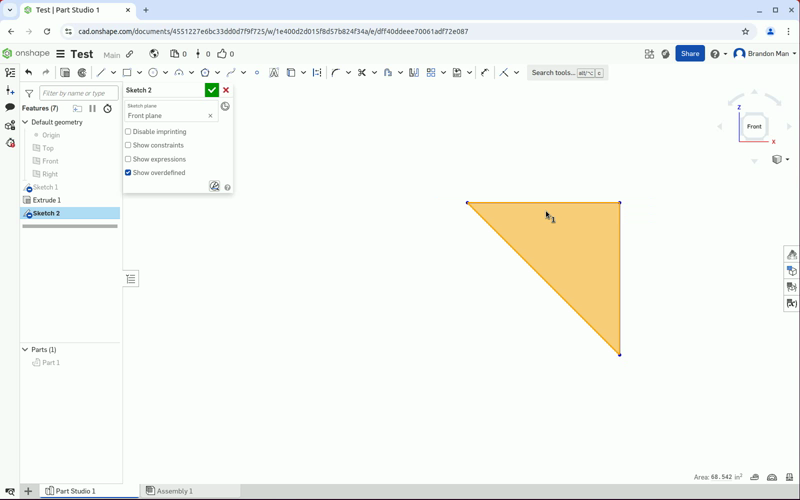
scroll(-6)
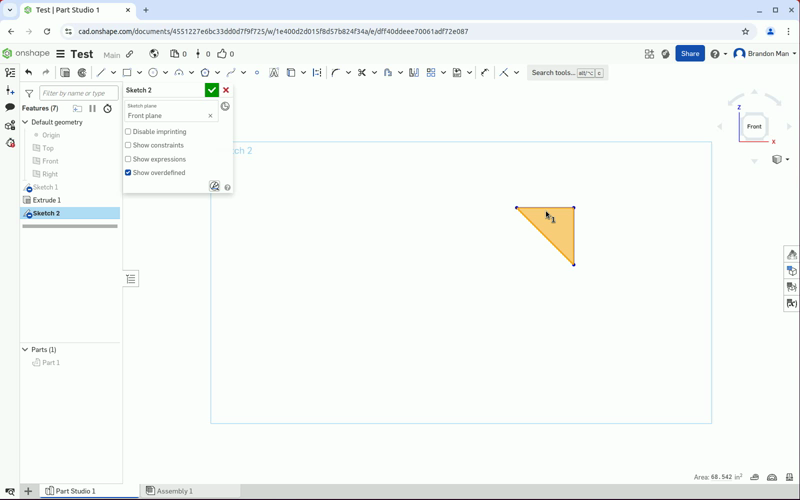
mouse_move(73, 352)
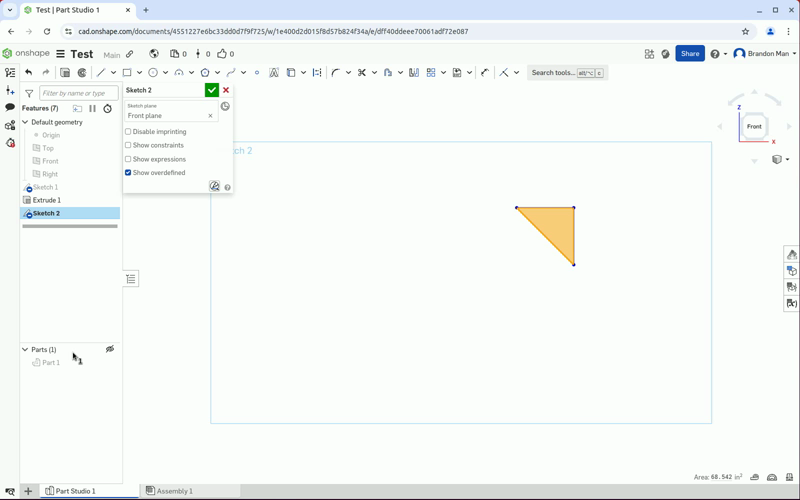
key(shift+y)
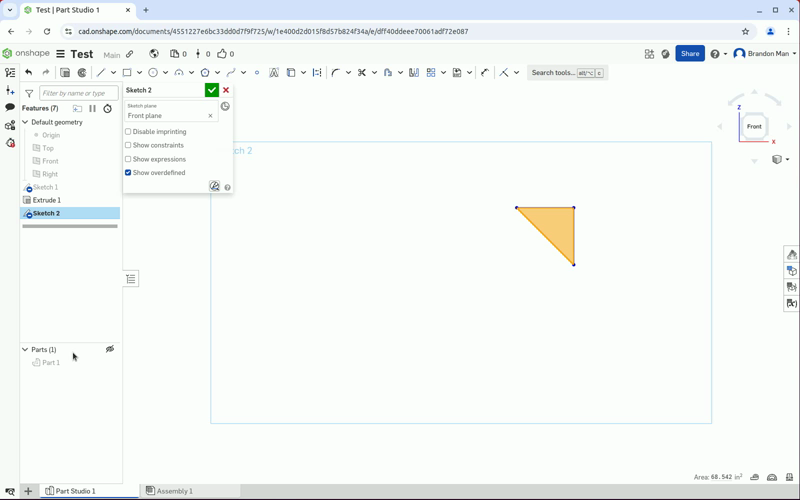
key(shift+e)
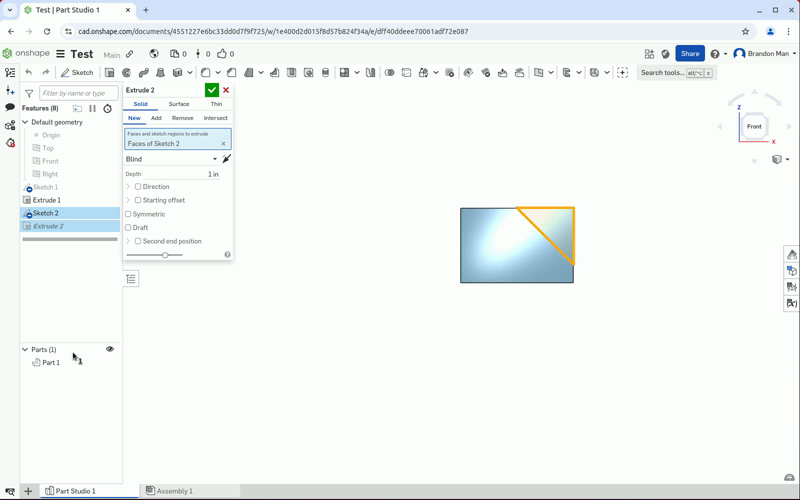
mouse_move(143, 106)
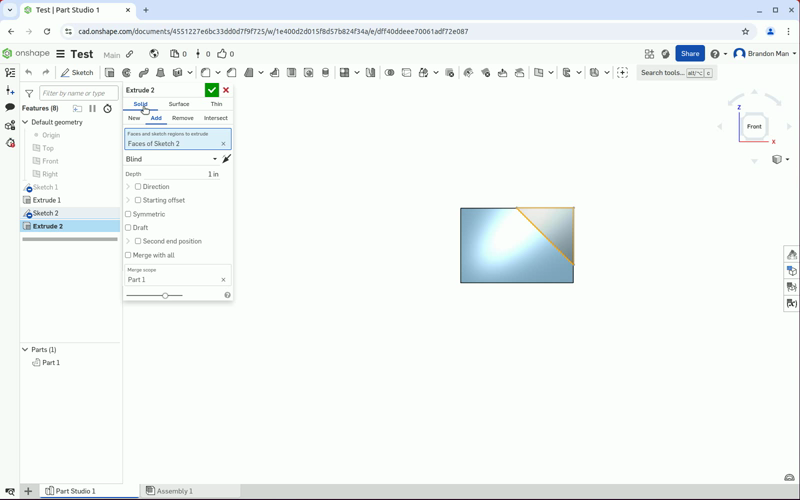
click(143, 106)
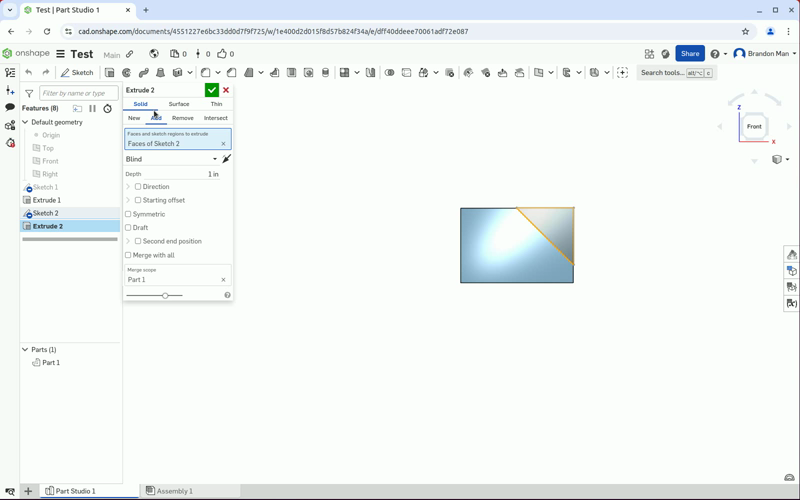
mouse_move(186, 120)
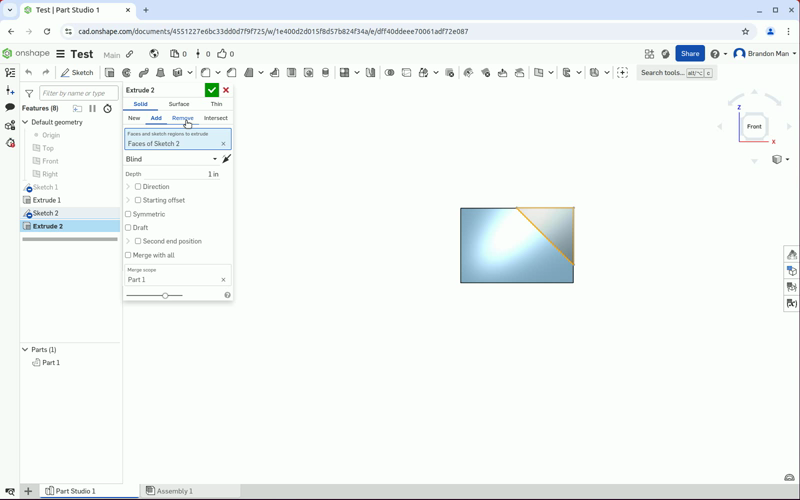
click(186, 120)
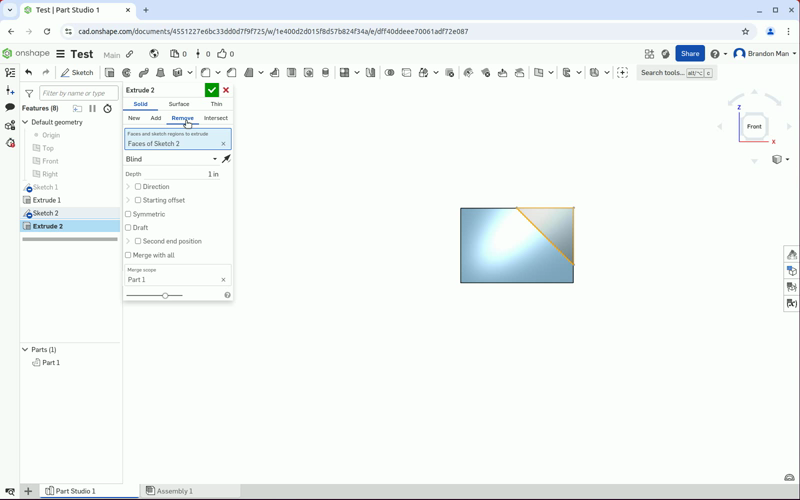
key(tab, 4)
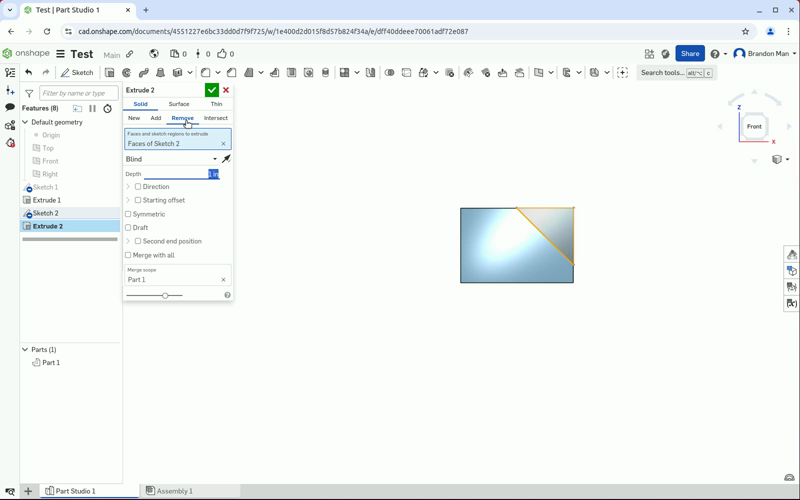
text(7.702)
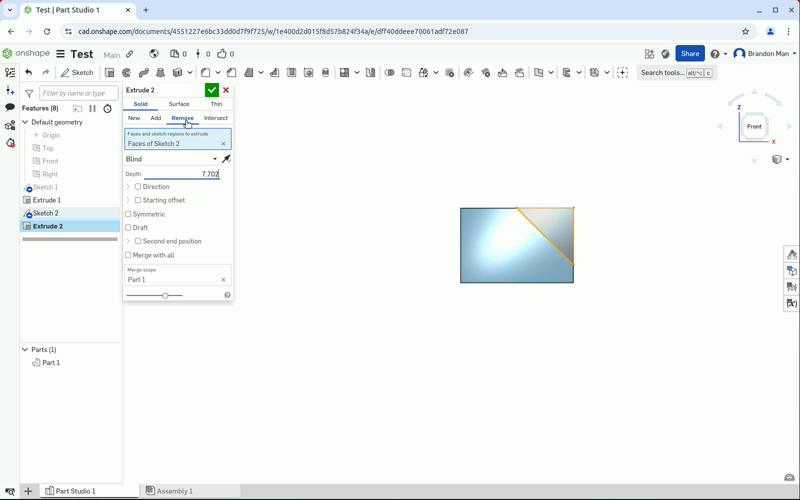
key(tab, 3)
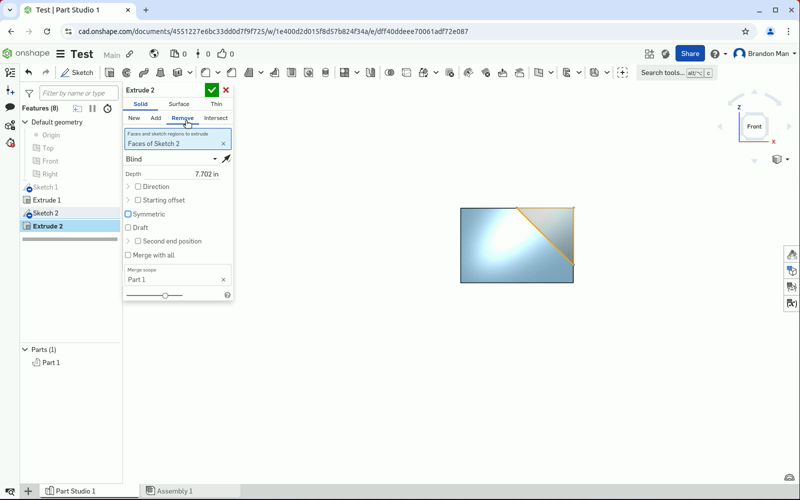
key(space)
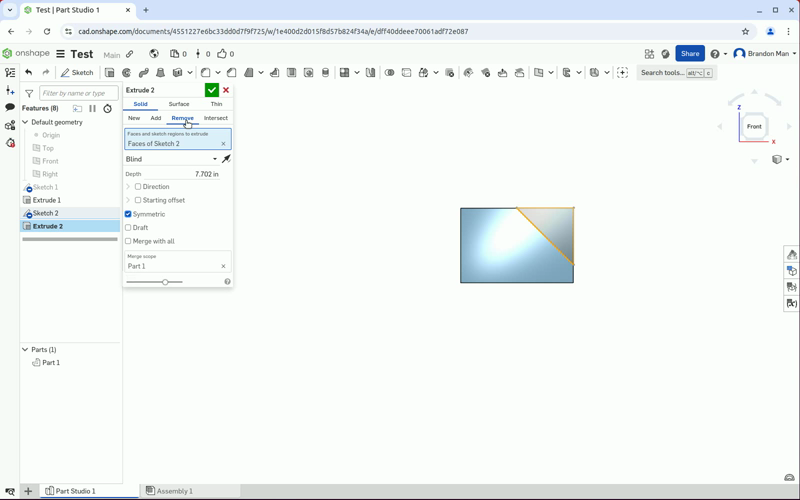
key(tab, 2)
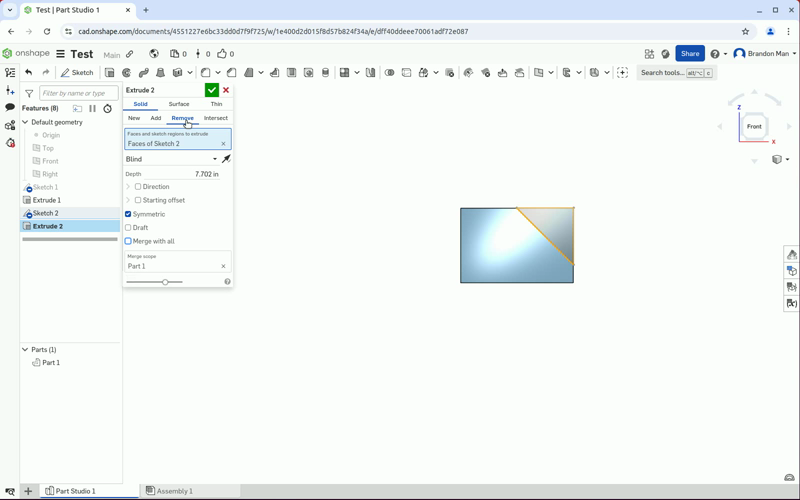
key(space)
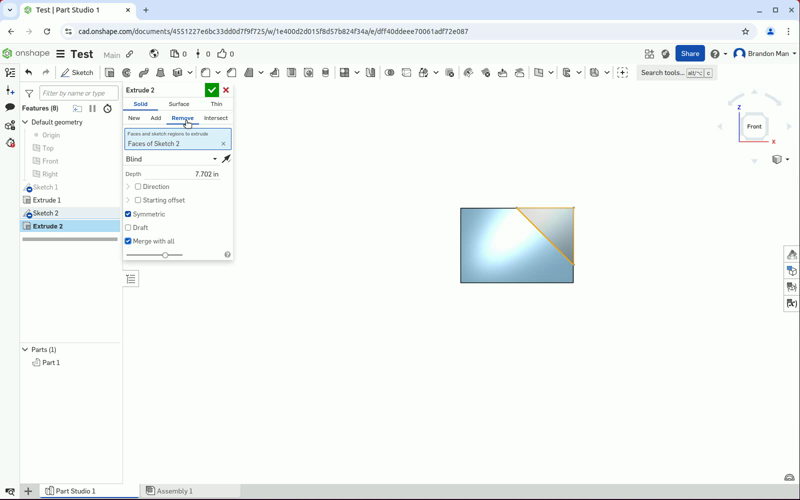
key(enter)
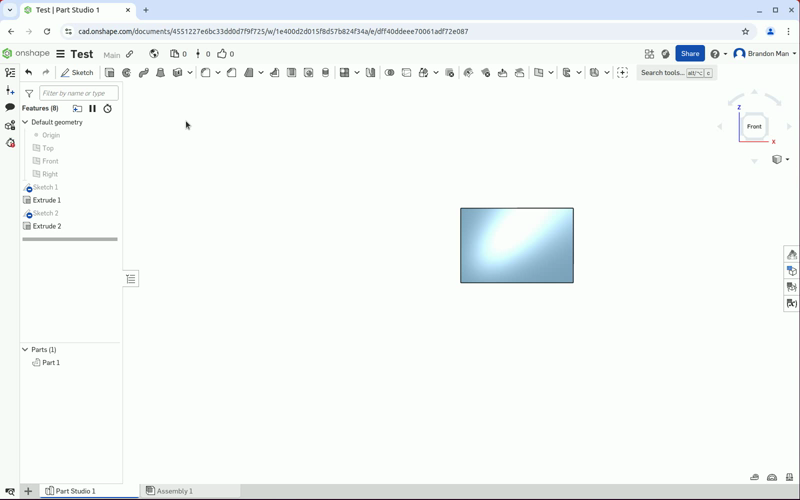
key(shift+h)
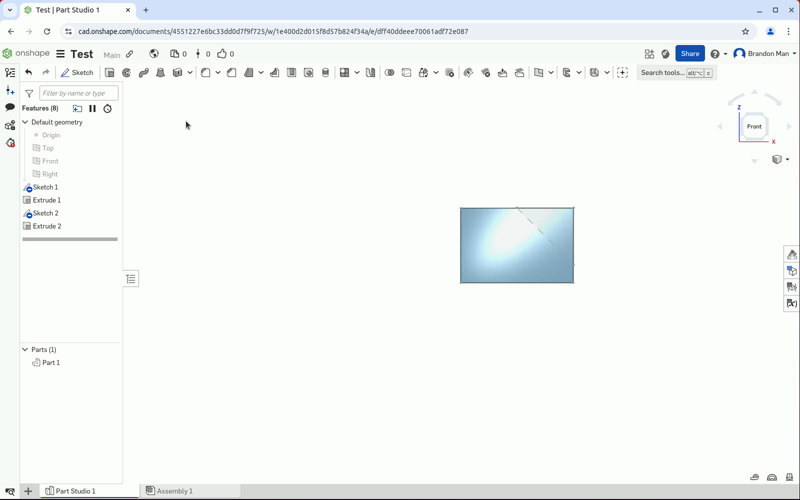
key(shift+h)
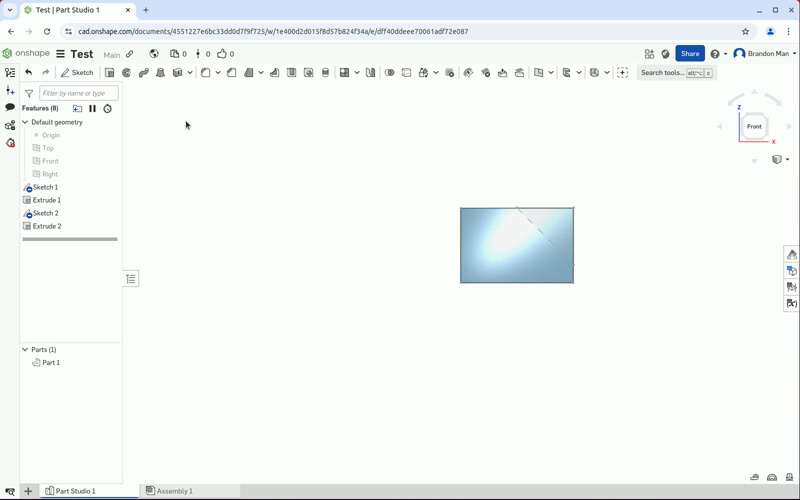
key(shift+7)
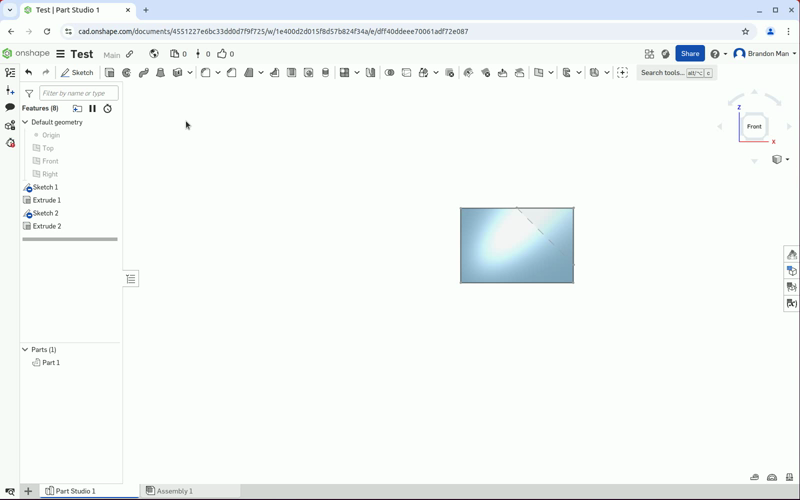
key(left, 2)
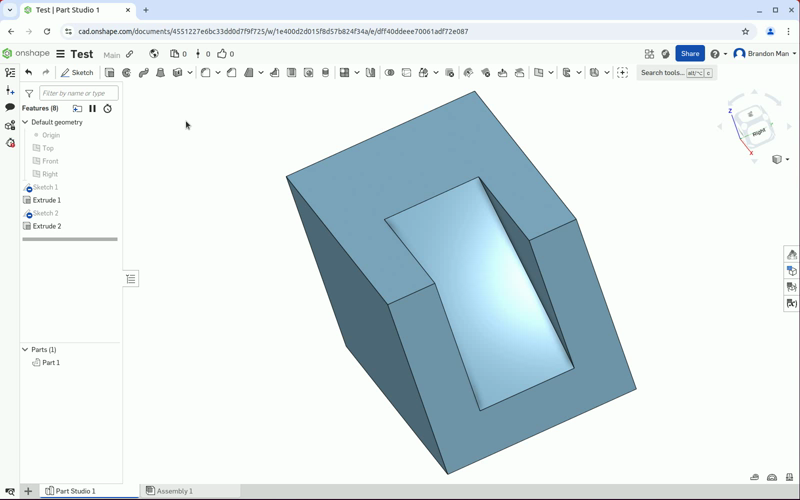
key(down, 2)
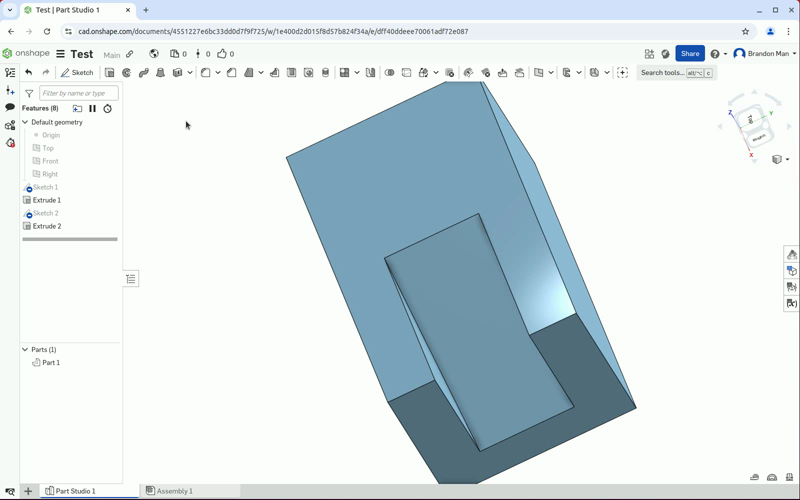
key(up, 2)
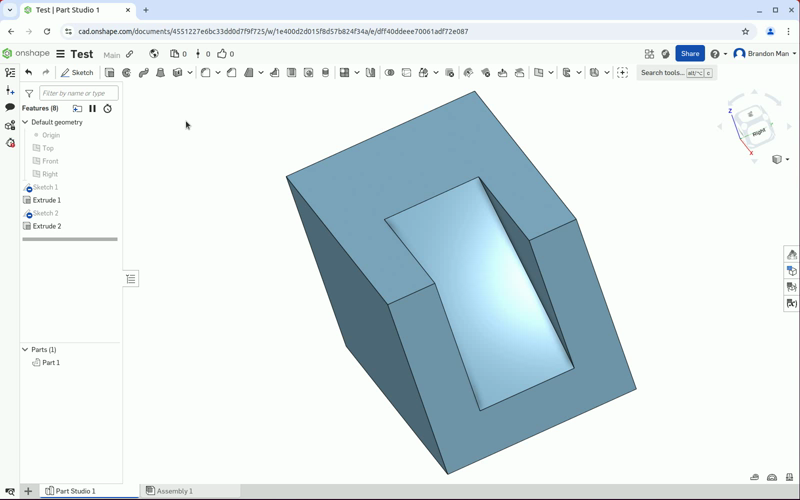
key(right, 2)
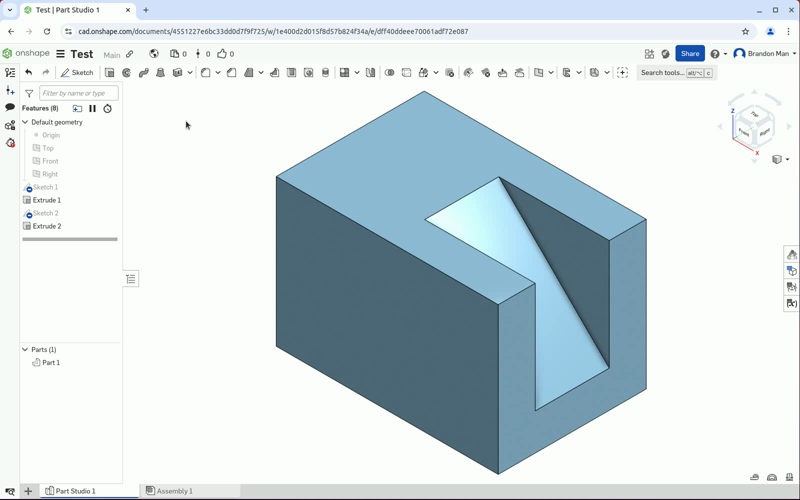
mouse_move(73, 189)
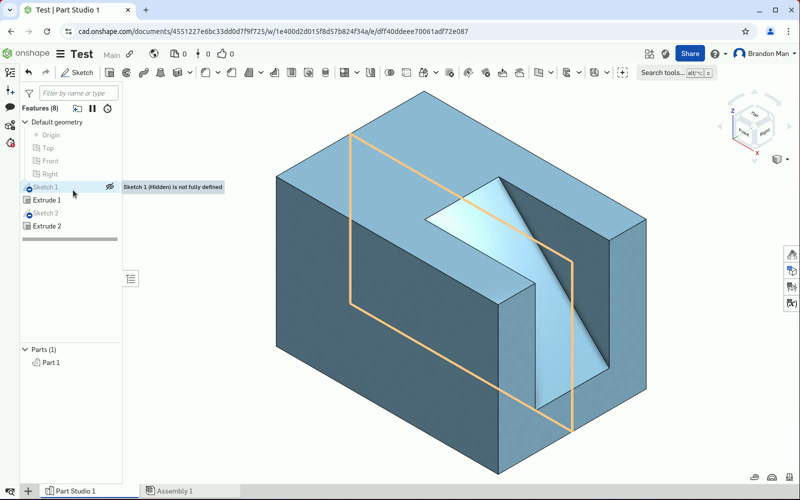
click(73, 189)